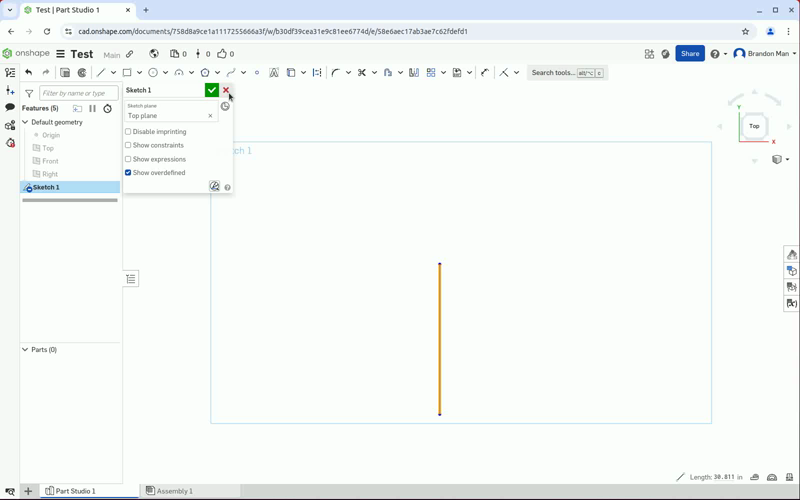
key(shift+h)
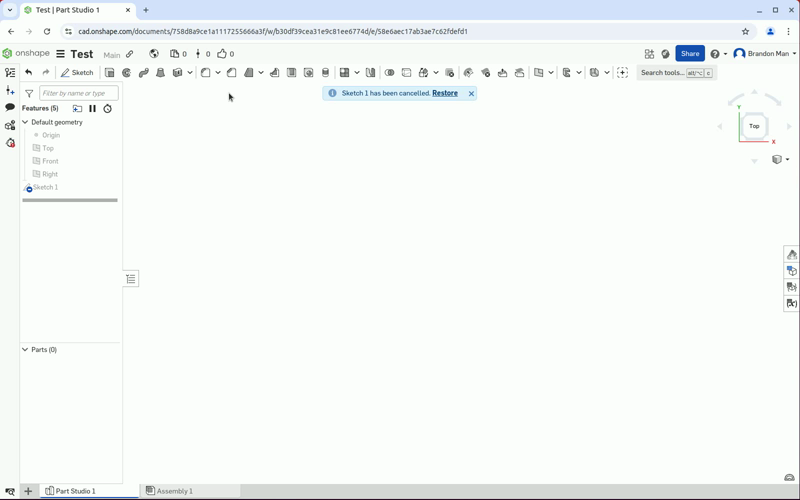
mouse_move(73, 352)
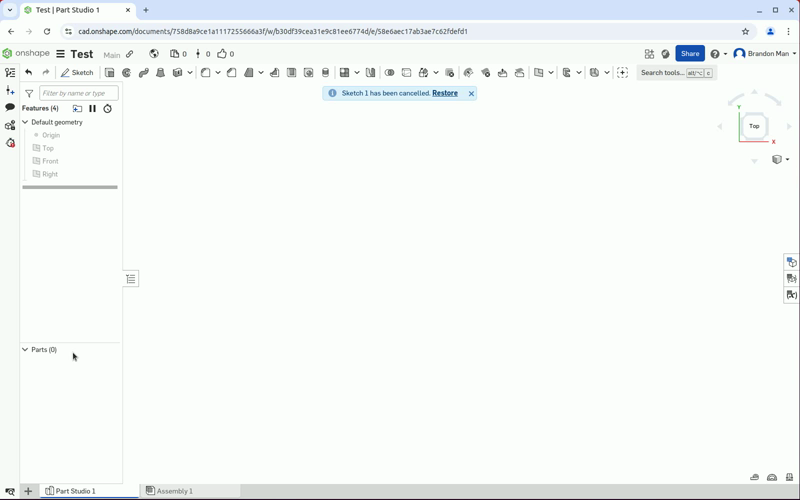
key(y)
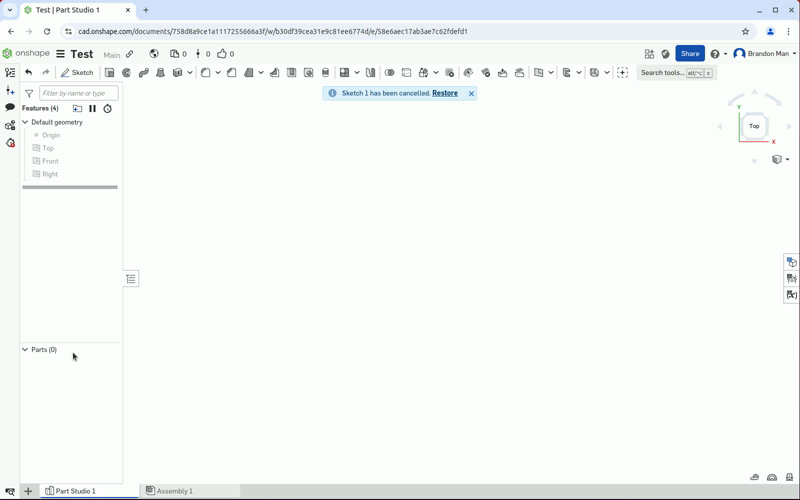
key(shift+p)
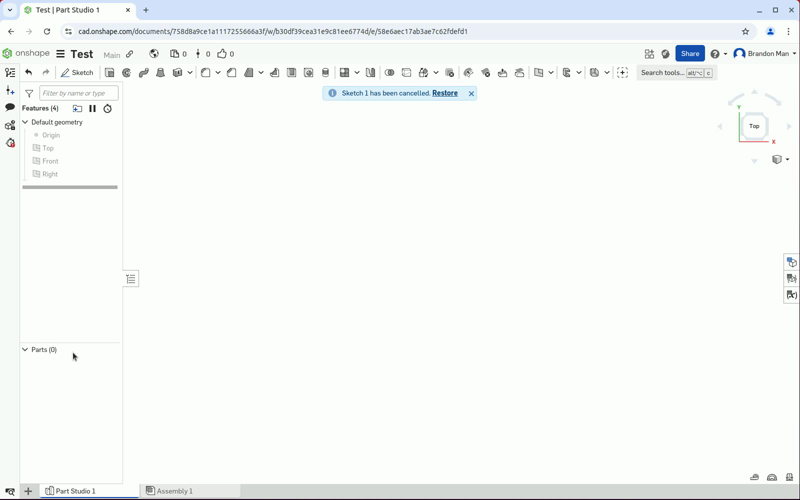
key(space)
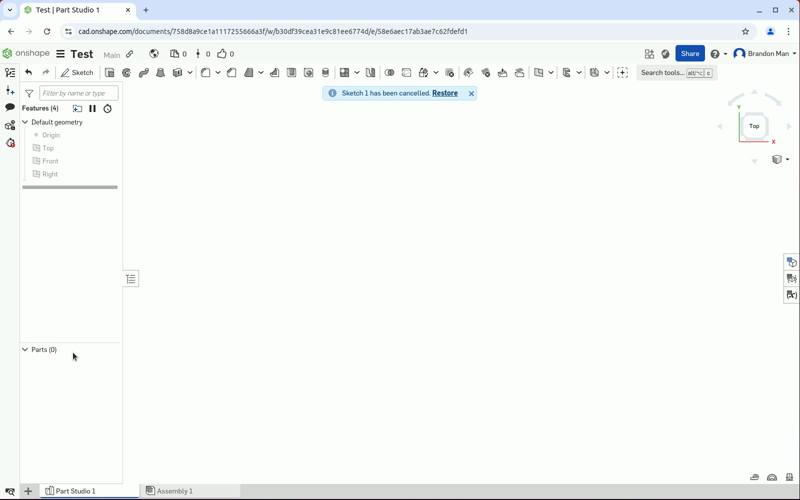
key_down(shift)
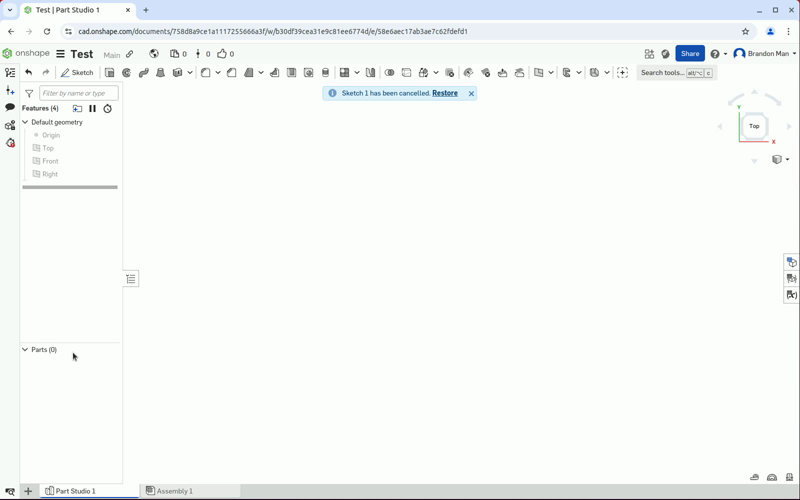
key(up)
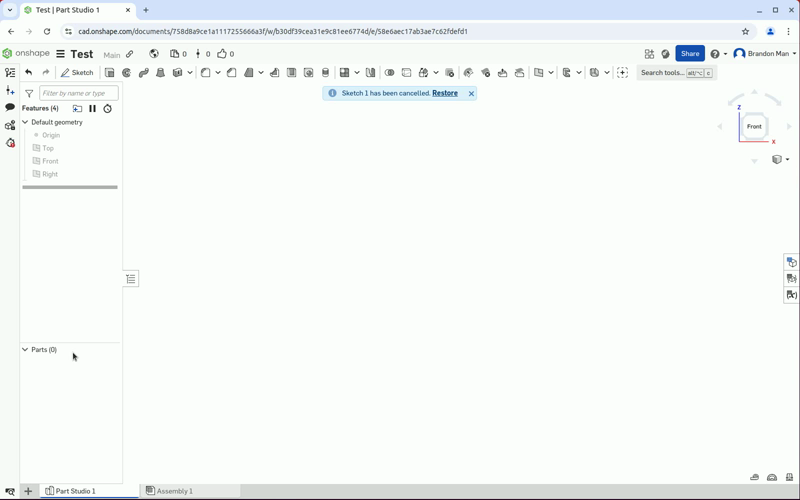
key_up(shift)
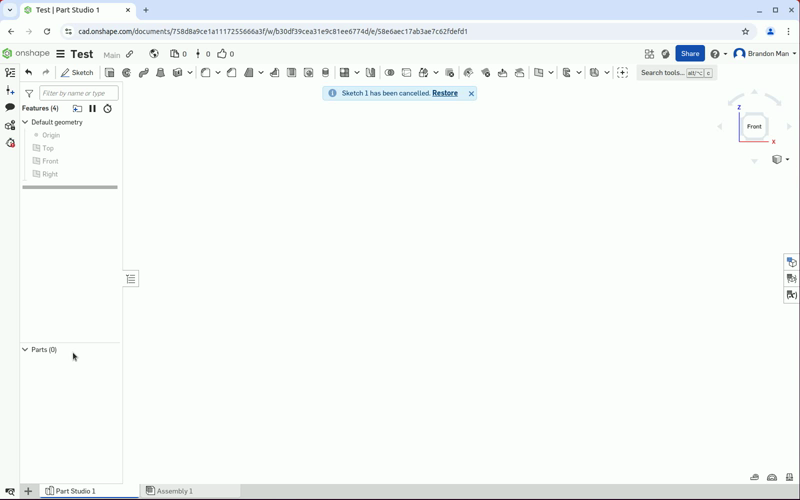
mouse_move(73, 352)
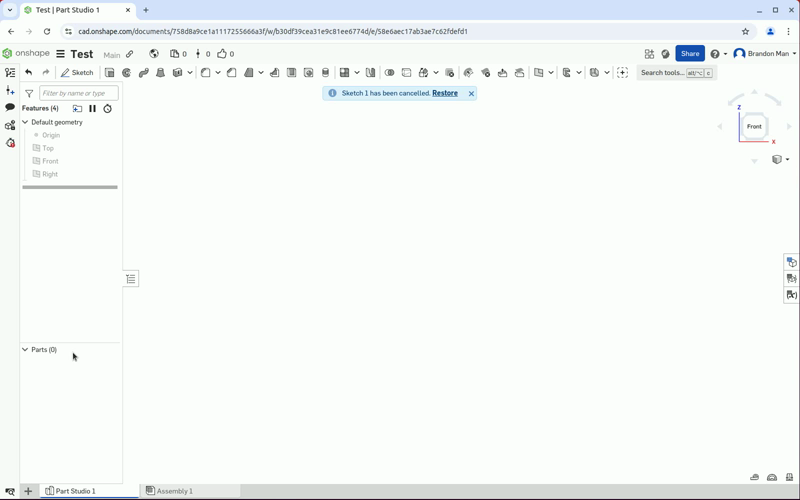
key(shift+y)
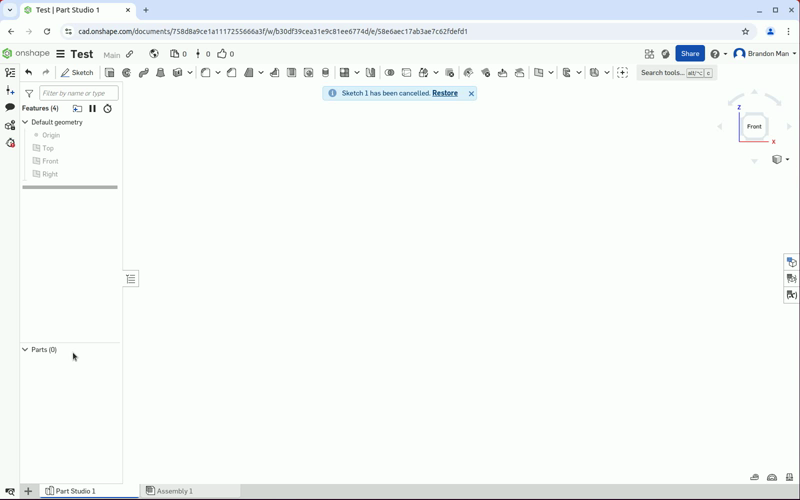
key(shift+s)
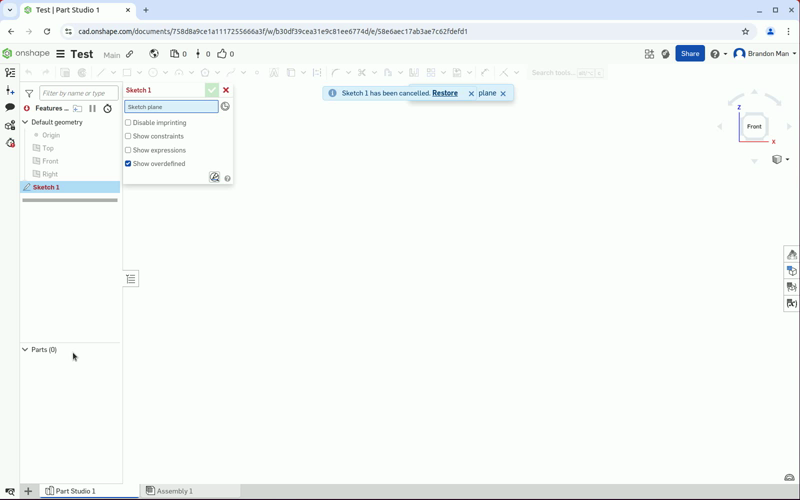
mouse_move(73, 163)
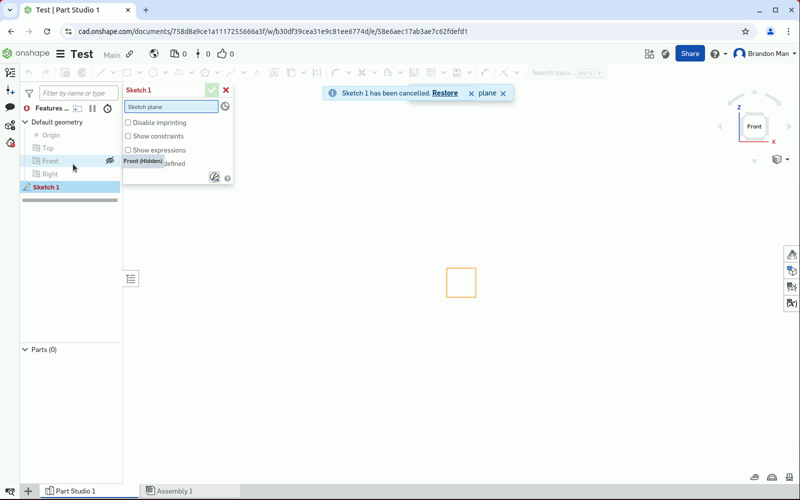
click(73, 163)
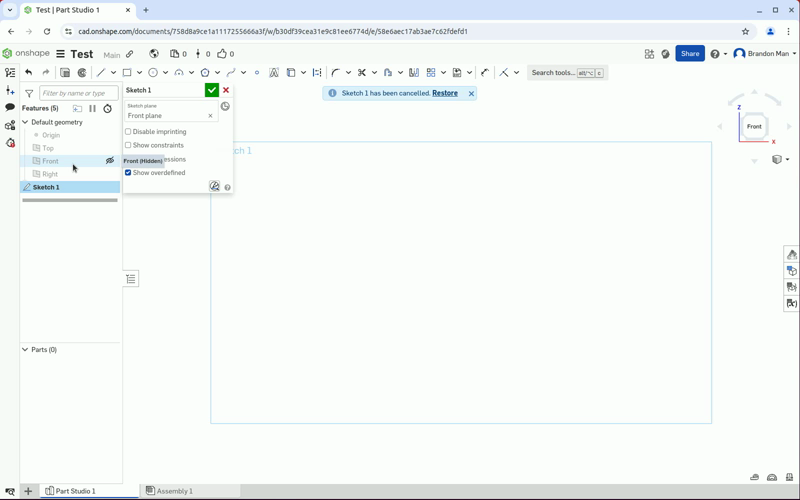
mouse_move(73, 352)
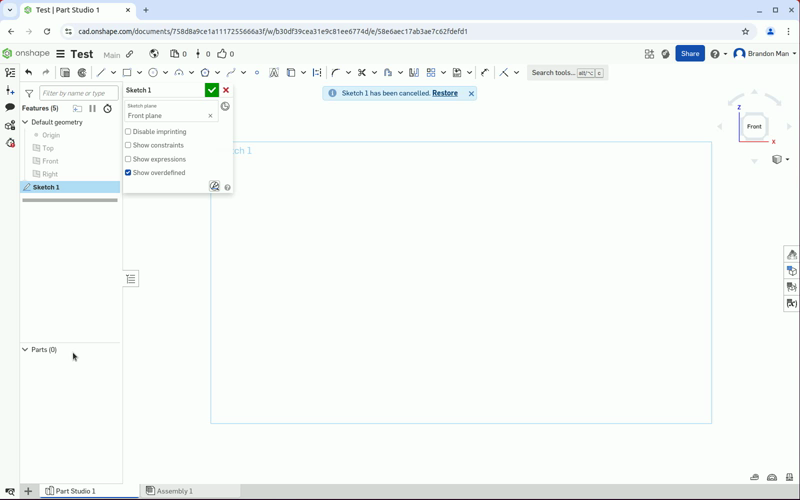
key(y)
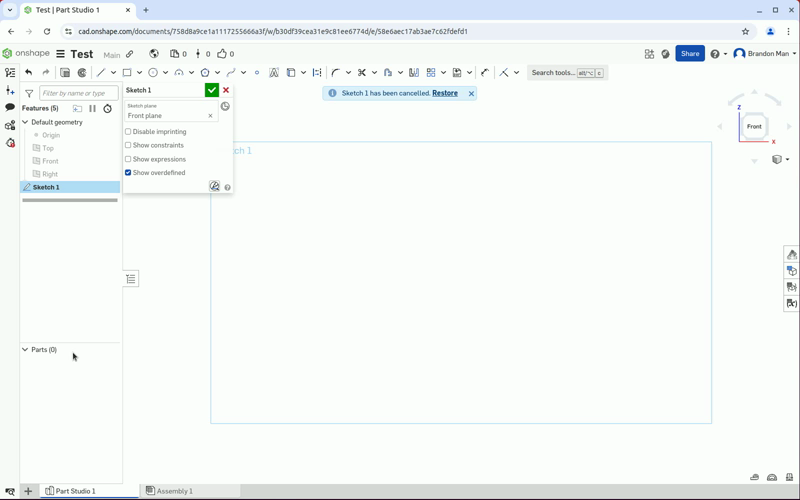
key(l)
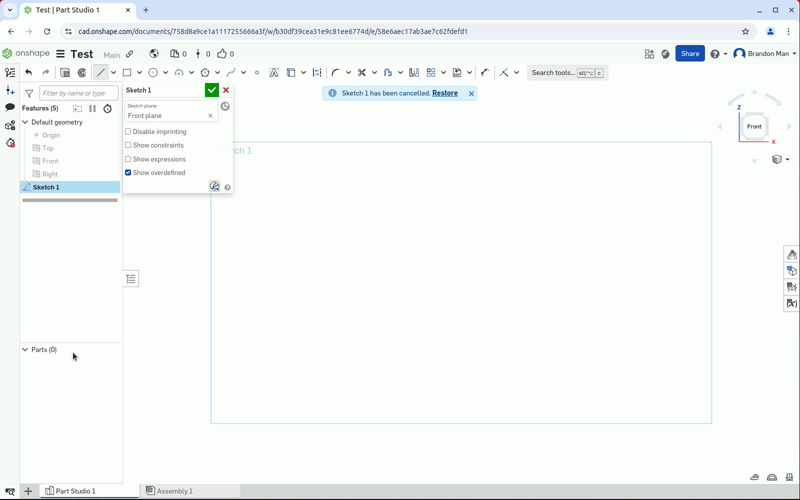
key_down(shift)
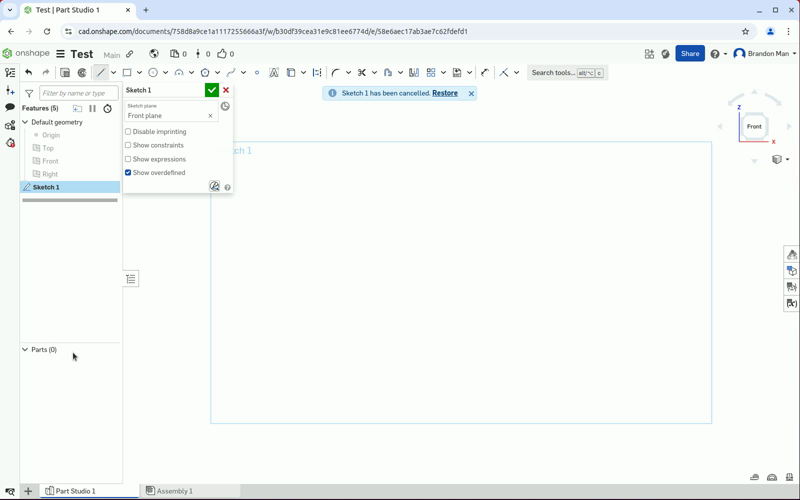
mouse_move(404, 282)
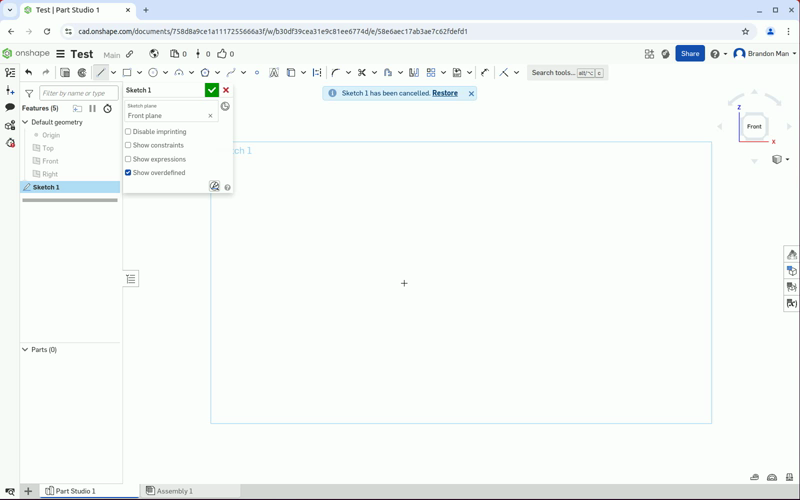
click(404, 282)
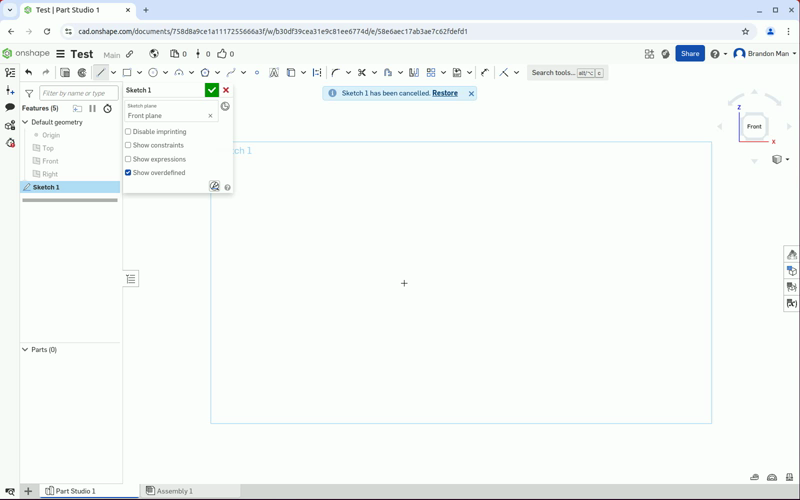
key_up(shift)
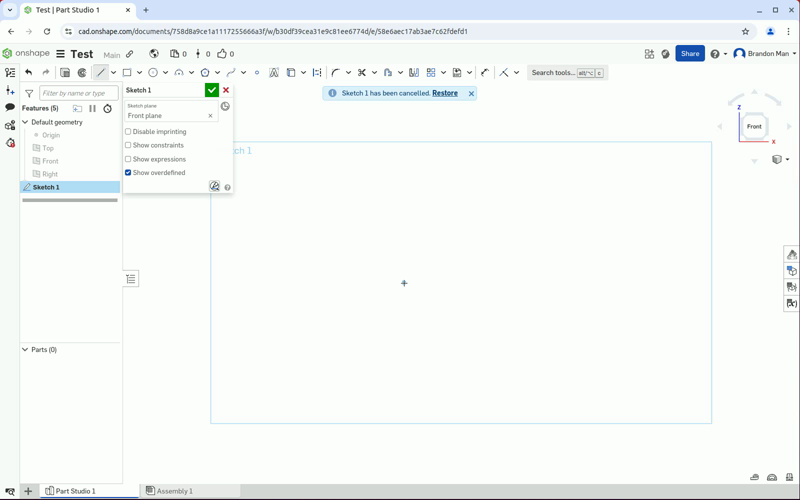
key_down(shift)
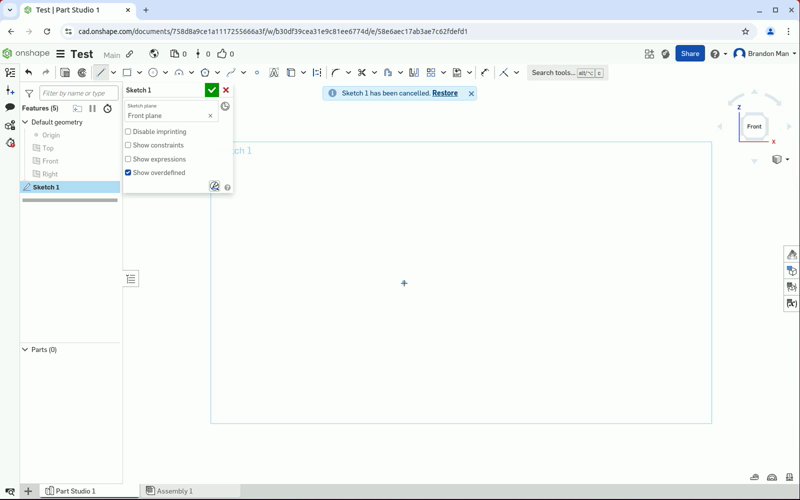
mouse_move(434, 282)
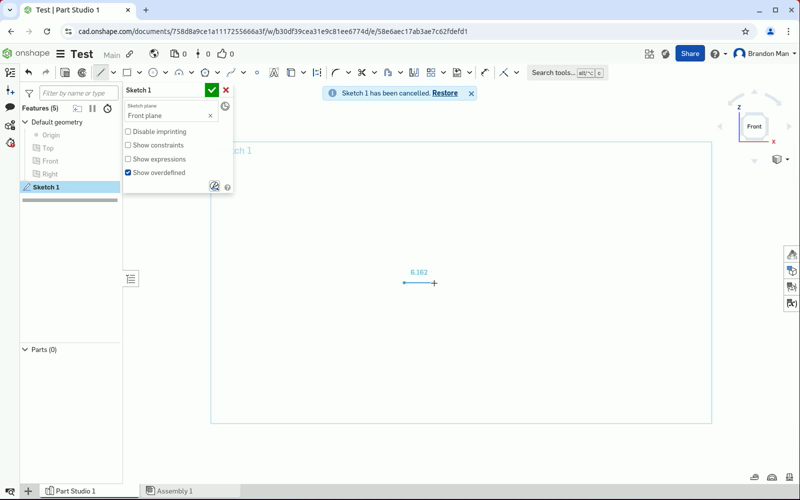
mouse_move(461, 282)
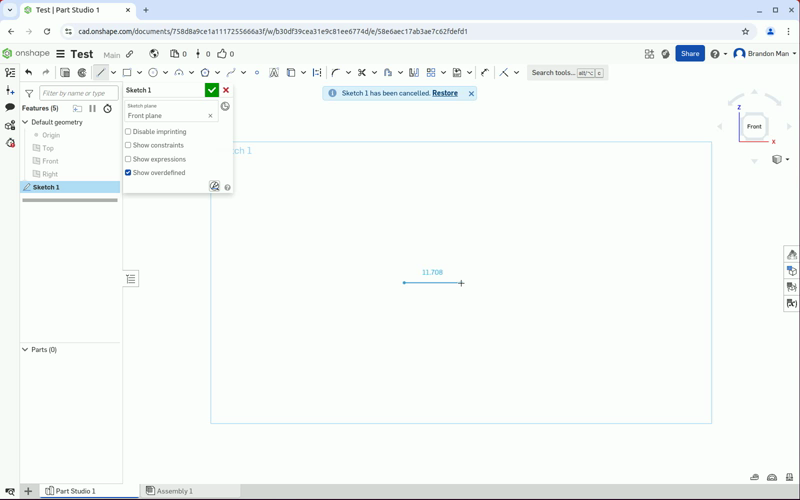
click(461, 282)
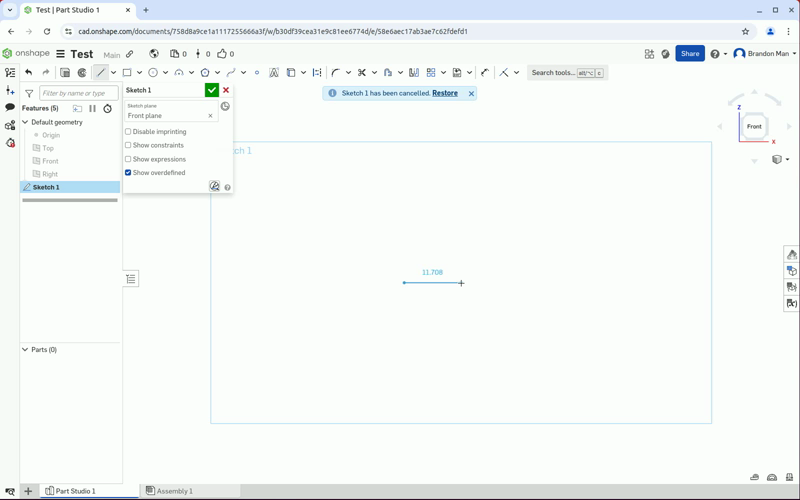
key_up(shift)
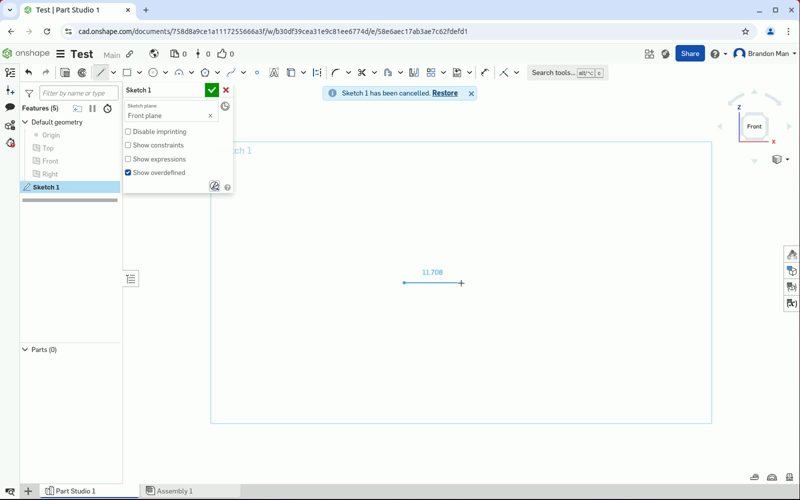
key_down(shift)
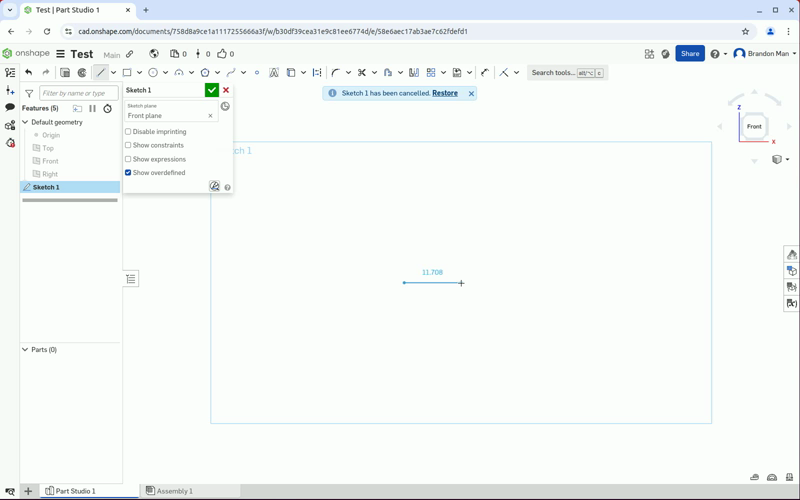
mouse_move(491, 282)
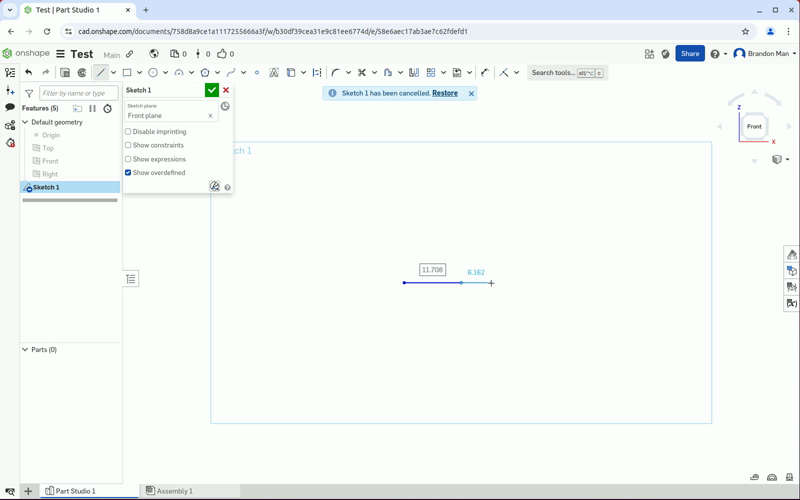
mouse_move(461, 226)
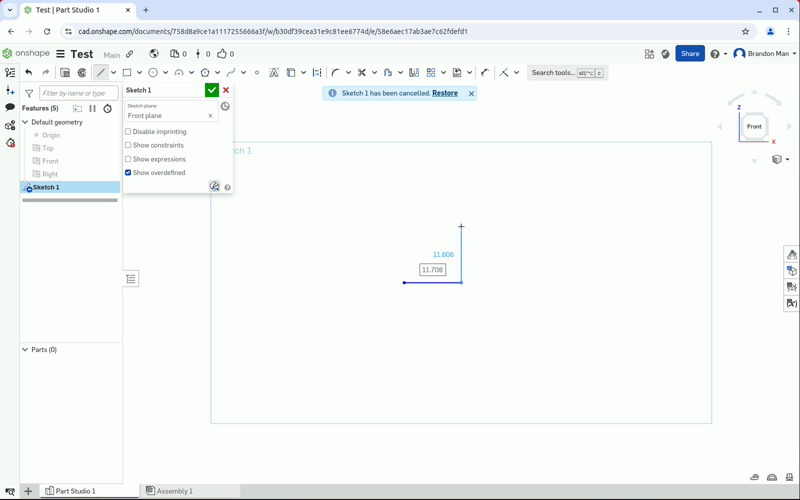
click(461, 226)
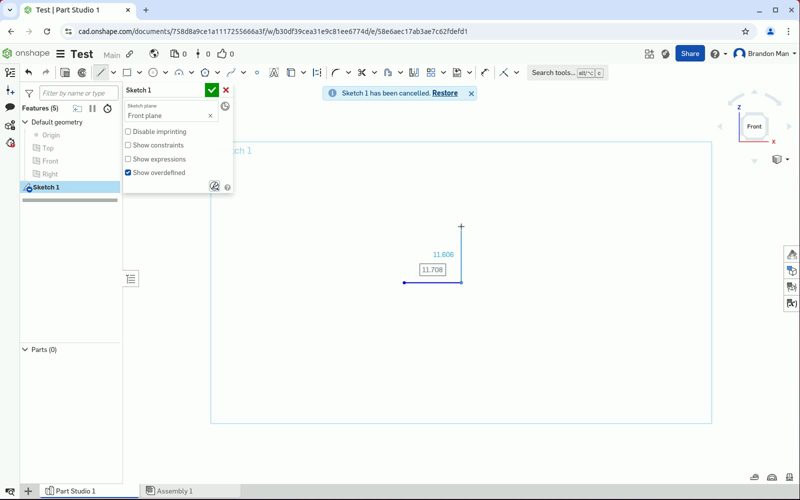
key_up(shift)
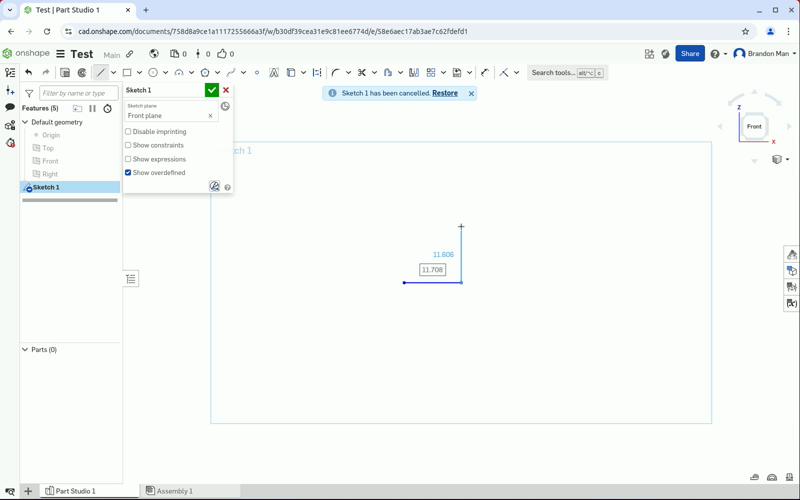
key_down(shift)
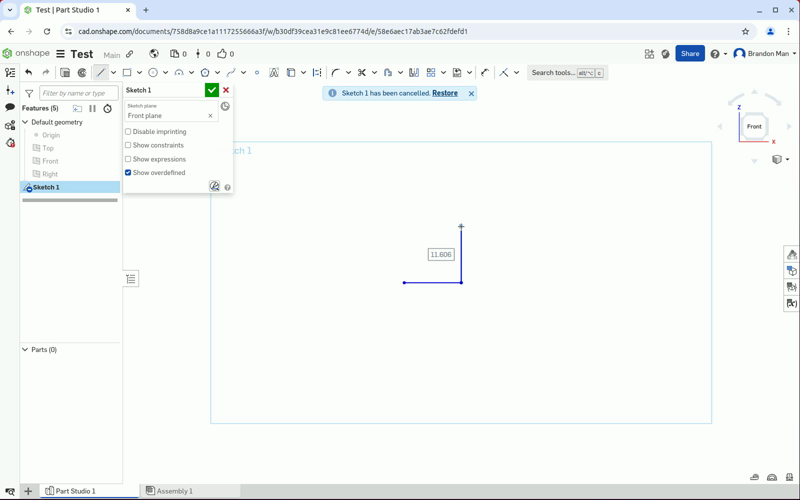
mouse_move(491, 226)
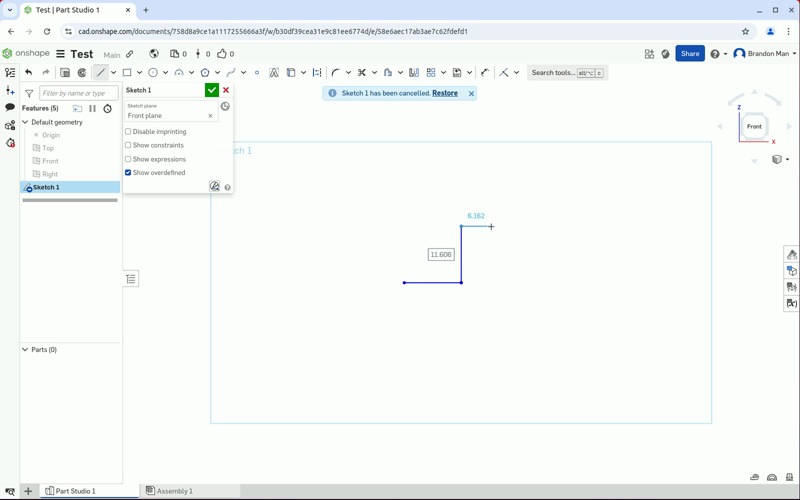
mouse_move(404, 226)
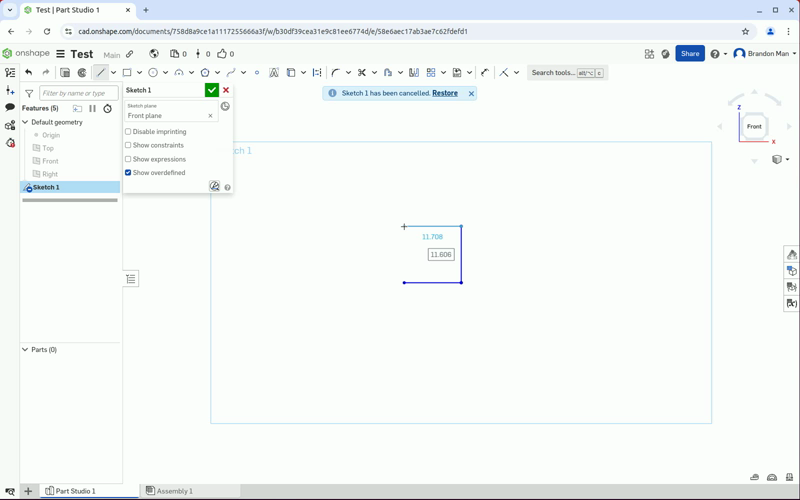
click(404, 226)
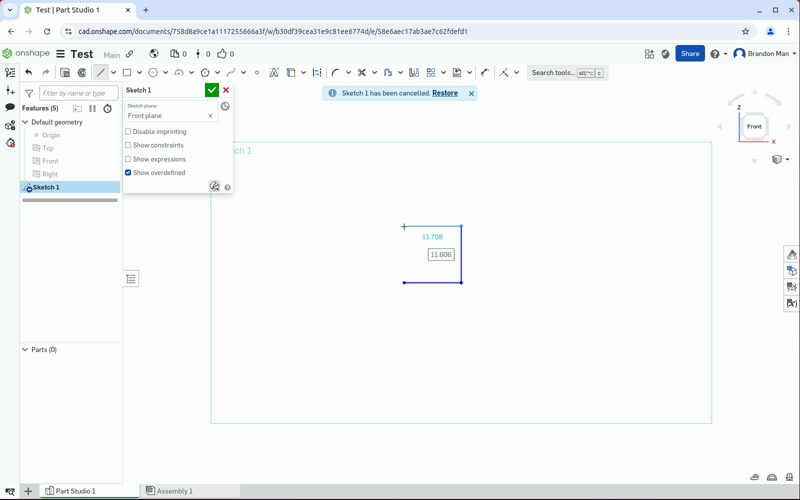
key_up(shift)
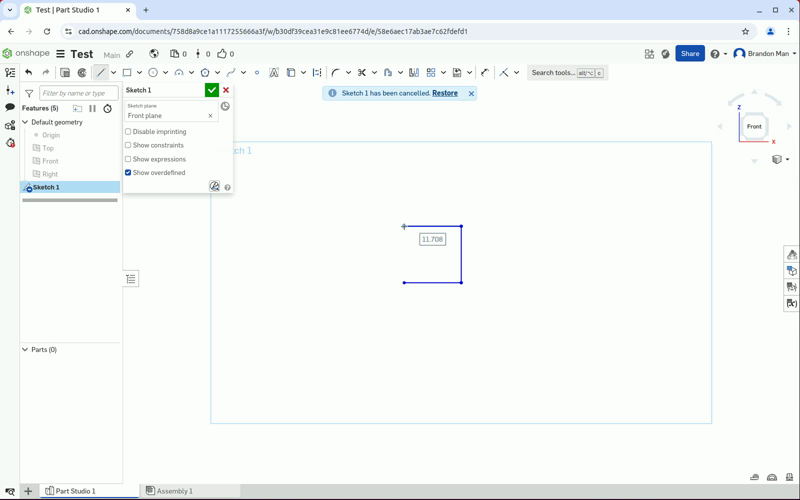
mouse_move(434, 226)
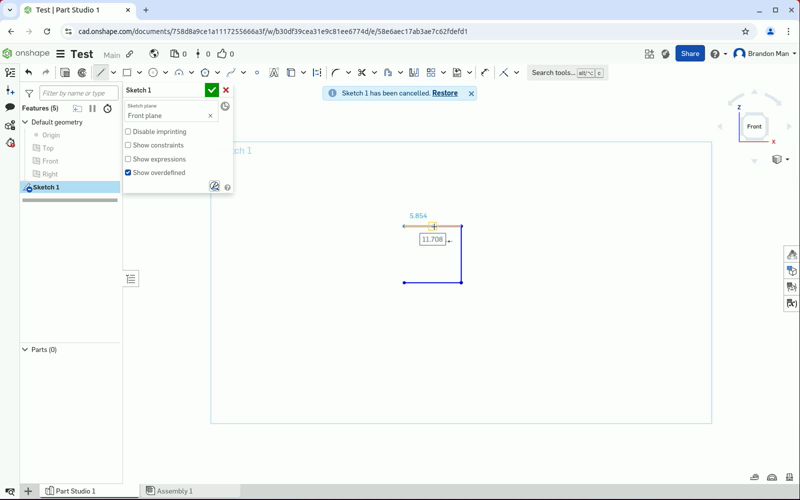
key_down(shift)
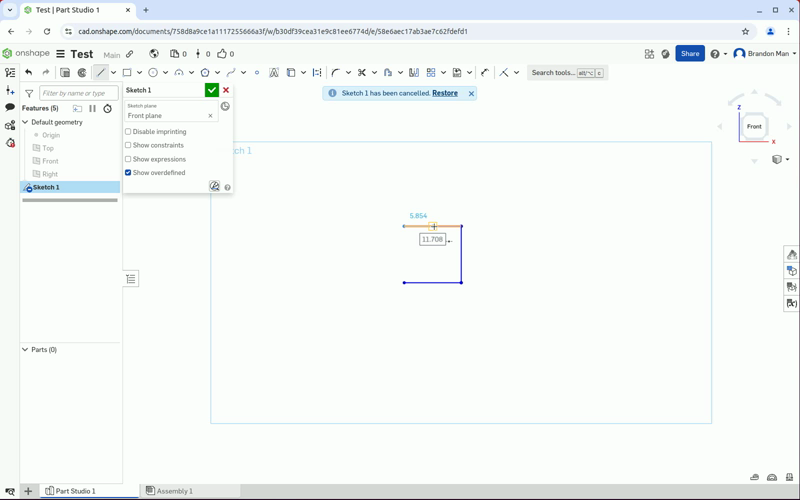
mouse_move(404, 282)
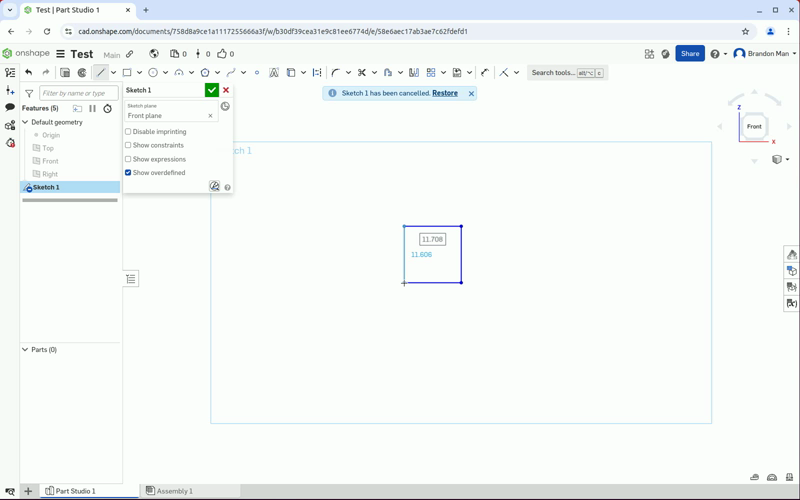
key_up(shift)
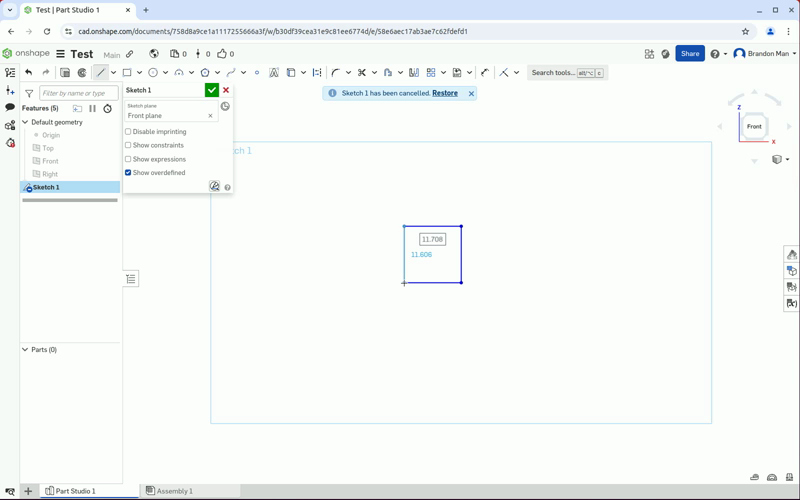
click(404, 282)
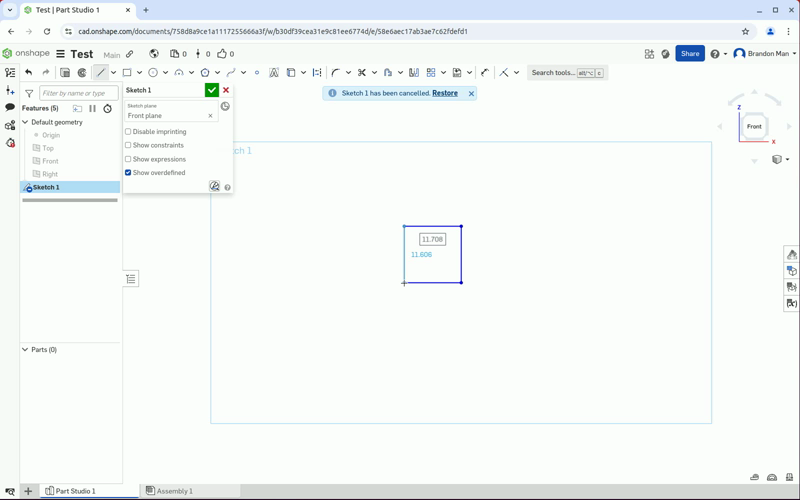
key(esc)
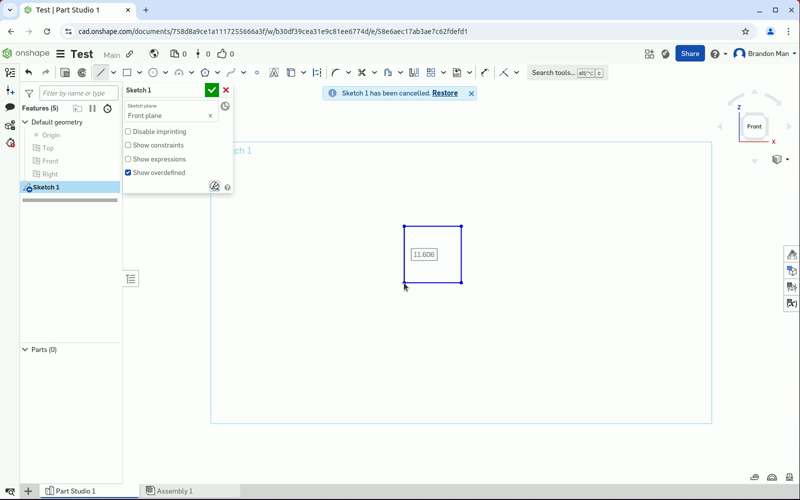
mouse_move(424, 277)
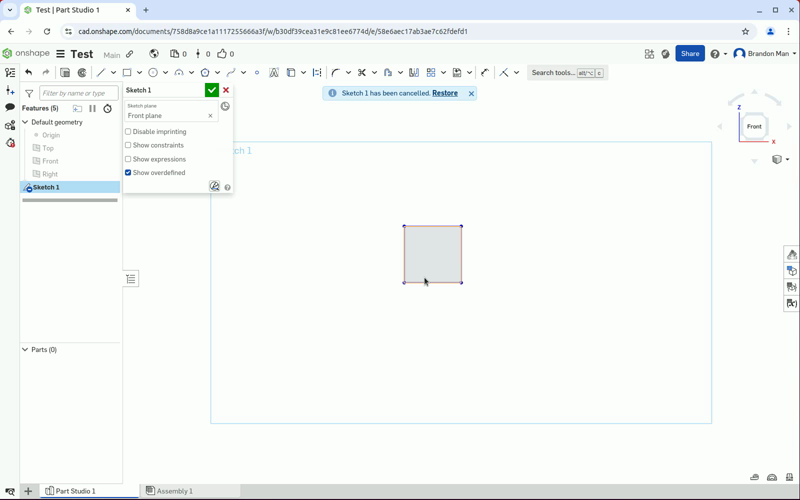
click(424, 277)
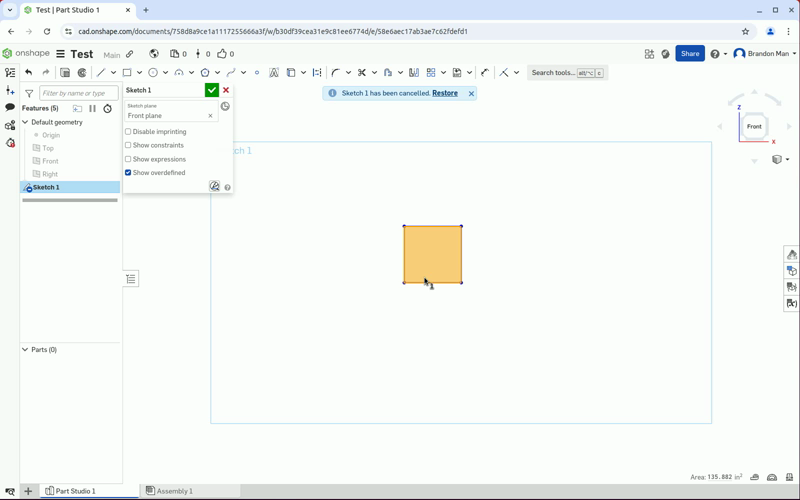
mouse_move(73, 352)
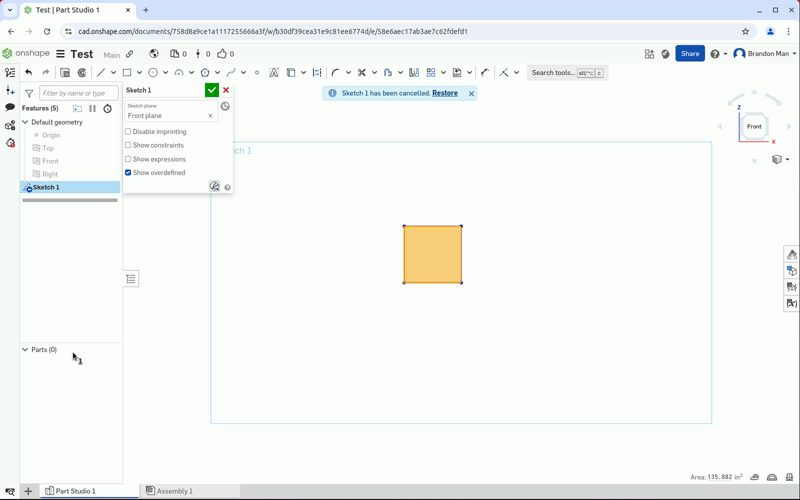
key(shift+y)
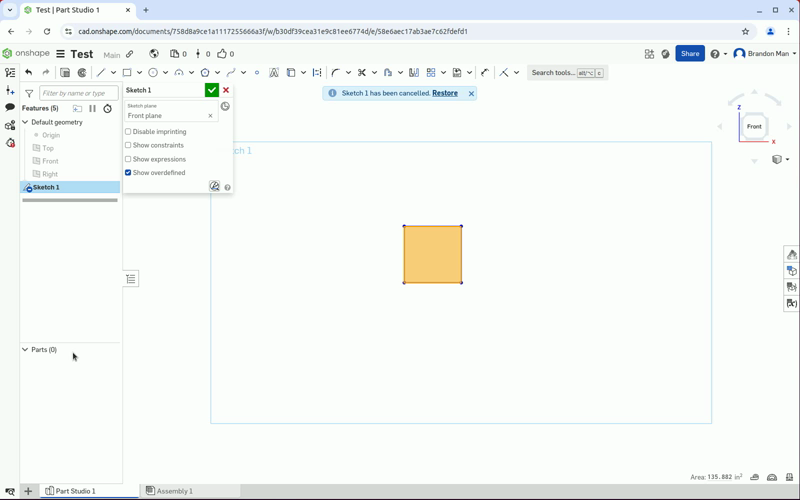
key(shift+e)
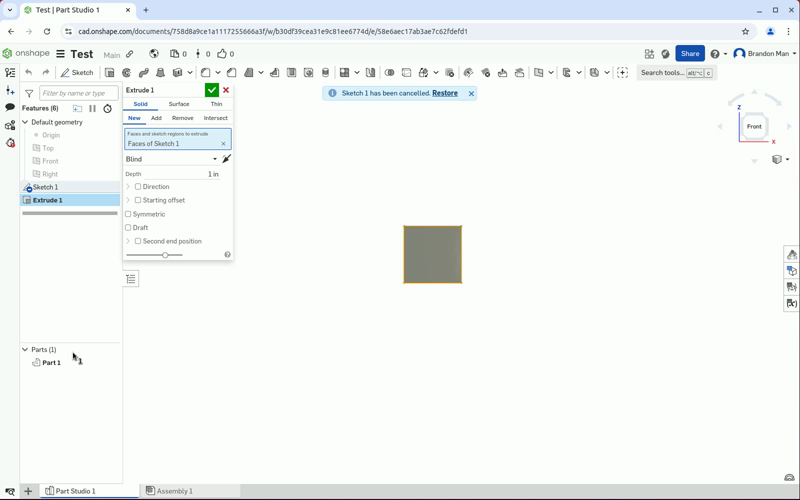
mouse_move(143, 106)
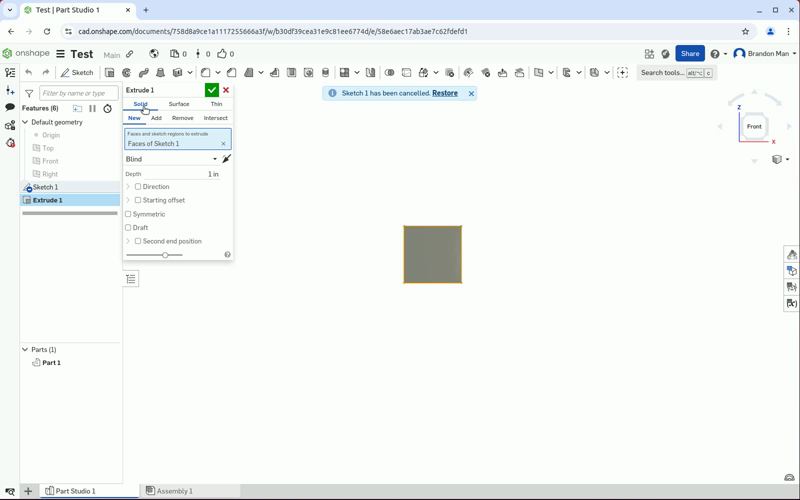
click(143, 106)
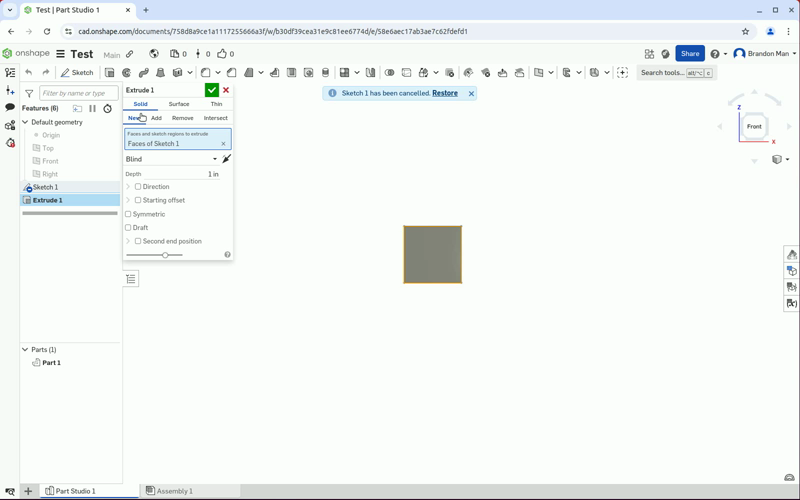
mouse_move(137, 120)
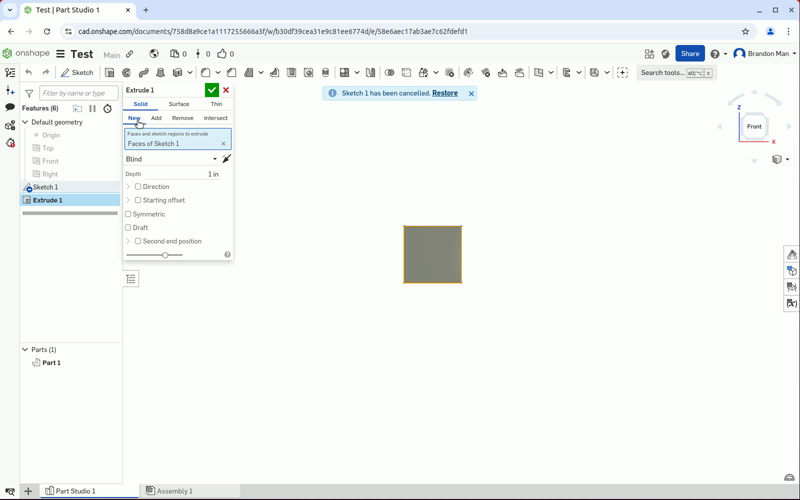
click(137, 120)
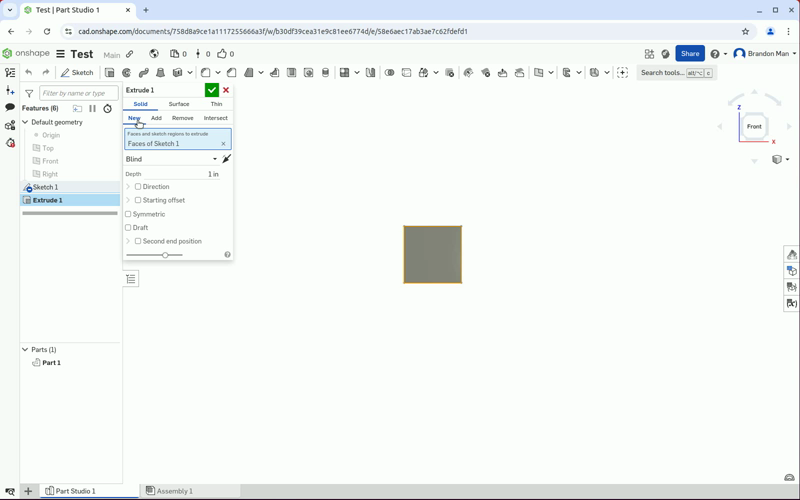
key(tab, 4)
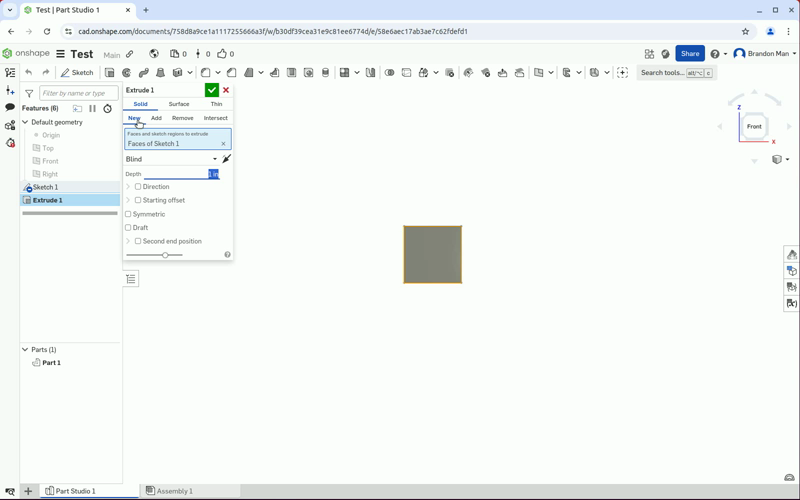
text(11.554)
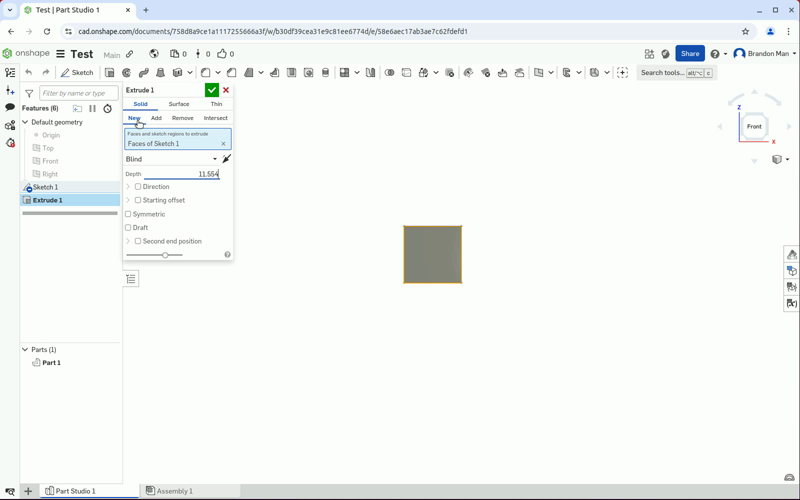
key(enter)
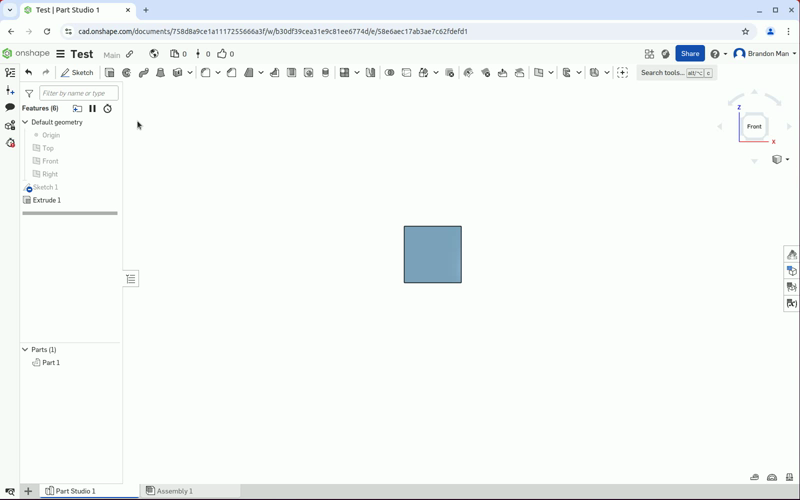
key(shift+h)
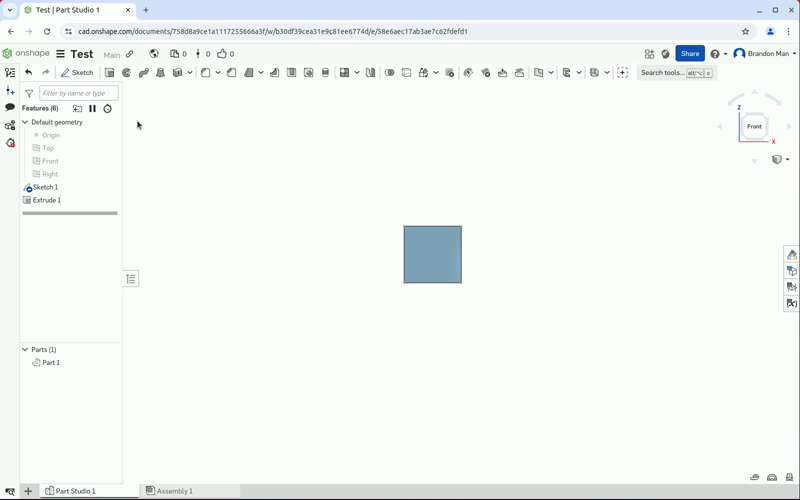
key(shift+h)
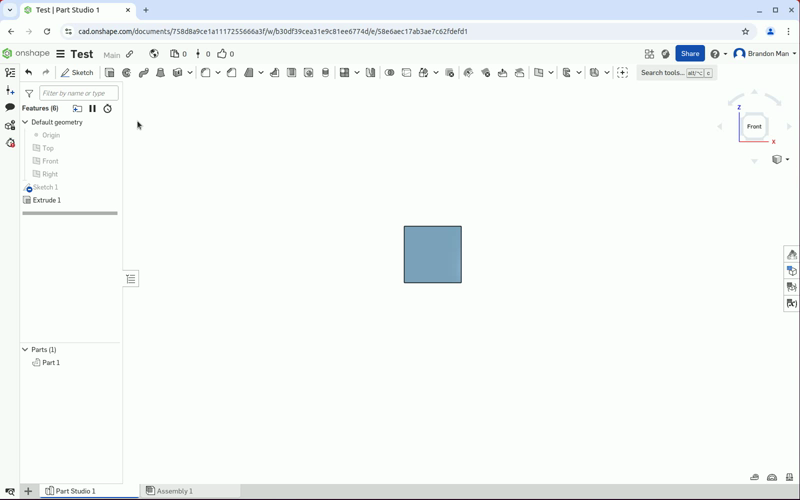
mouse_move(73, 189)
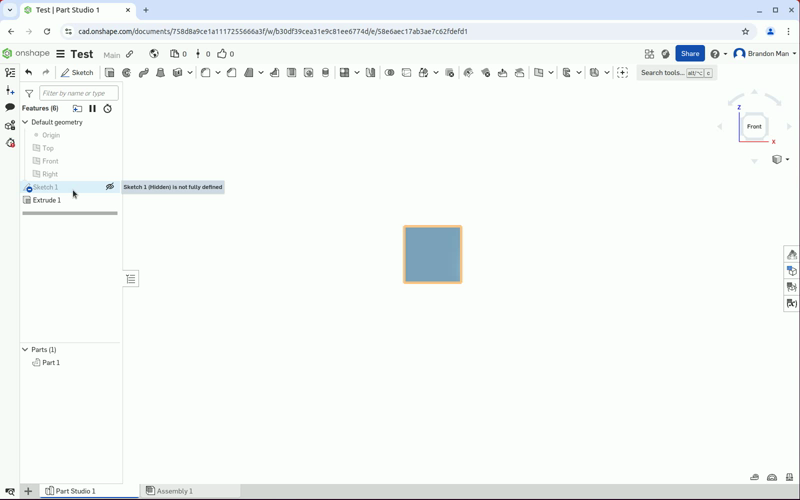
click(73, 189)
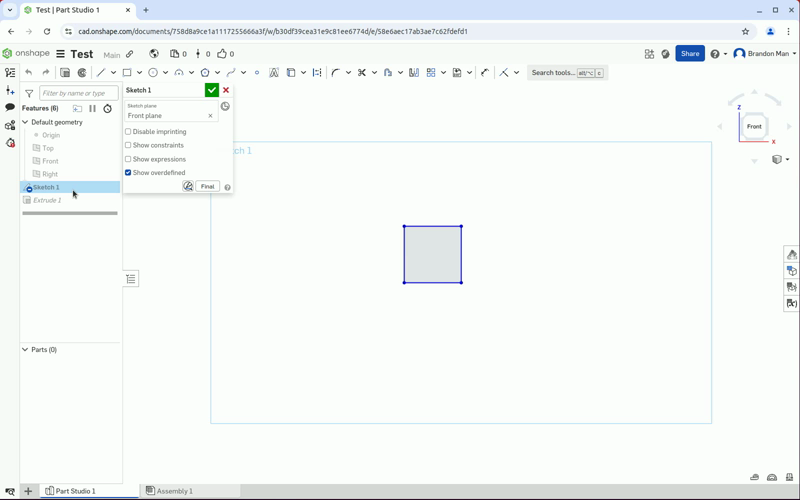
mouse_move(229, 92)
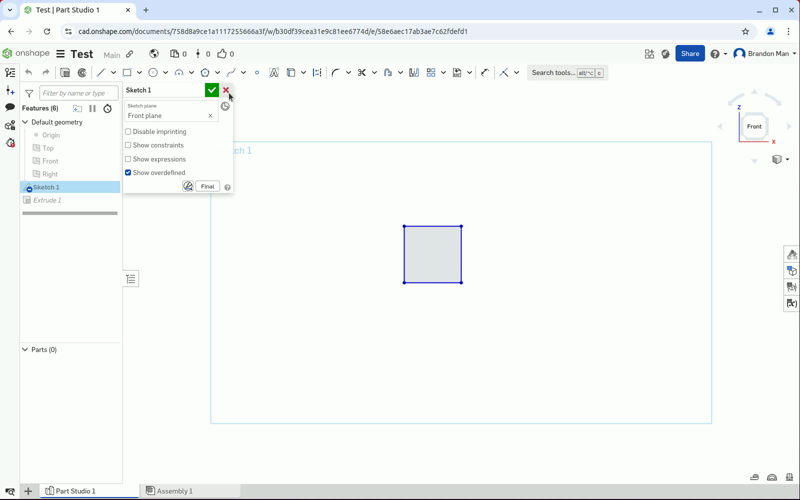
click(229, 92)
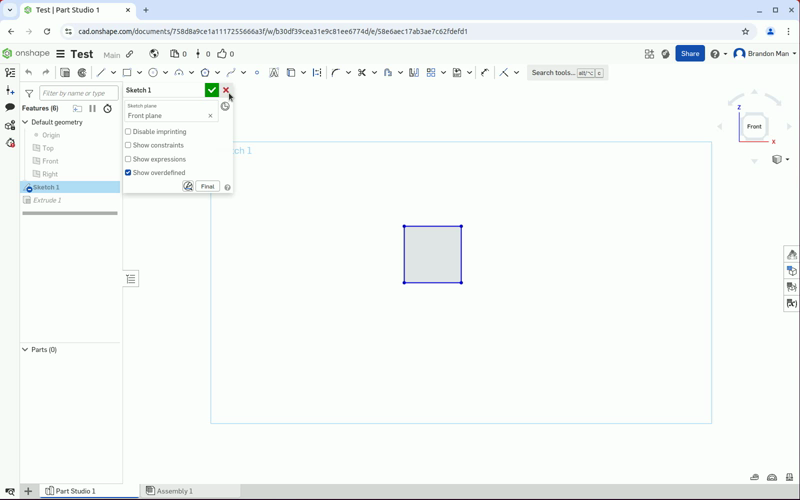
key(shift+s)
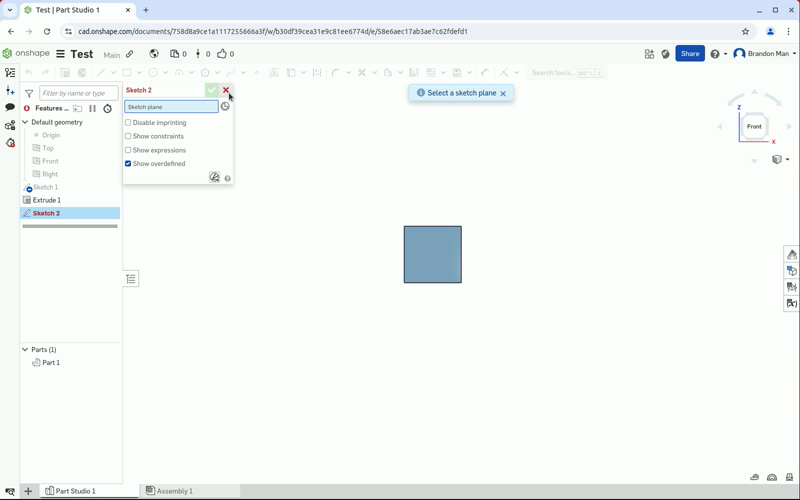
mouse_move(73, 163)
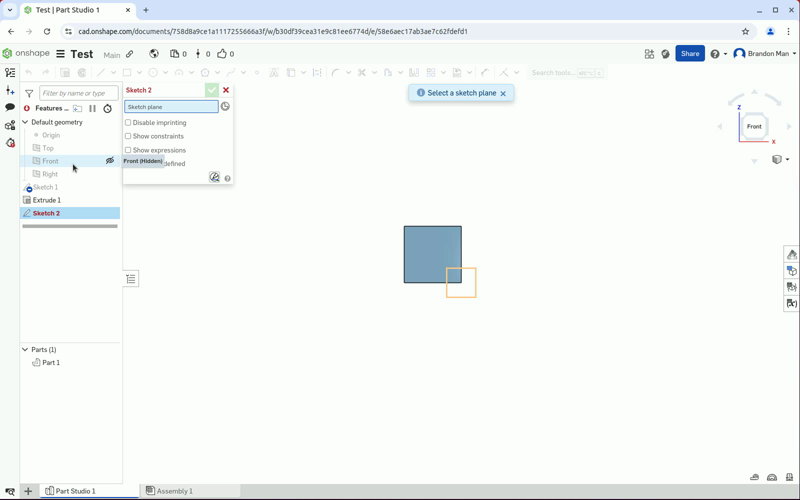
click(73, 163)
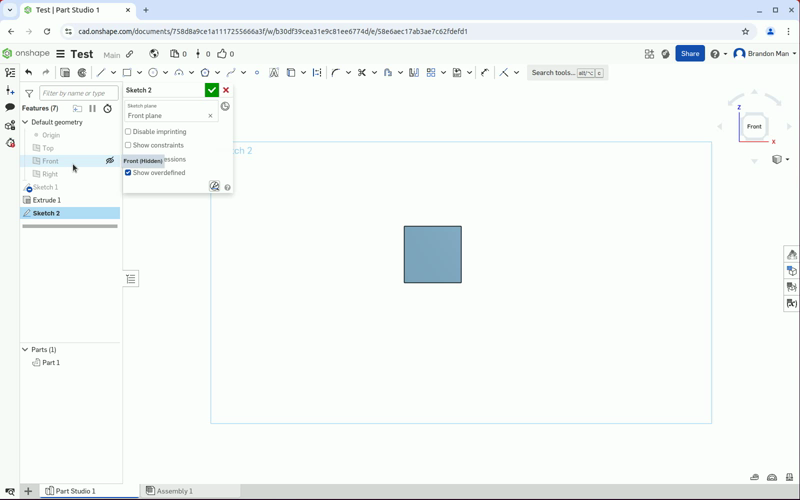
mouse_move(73, 352)
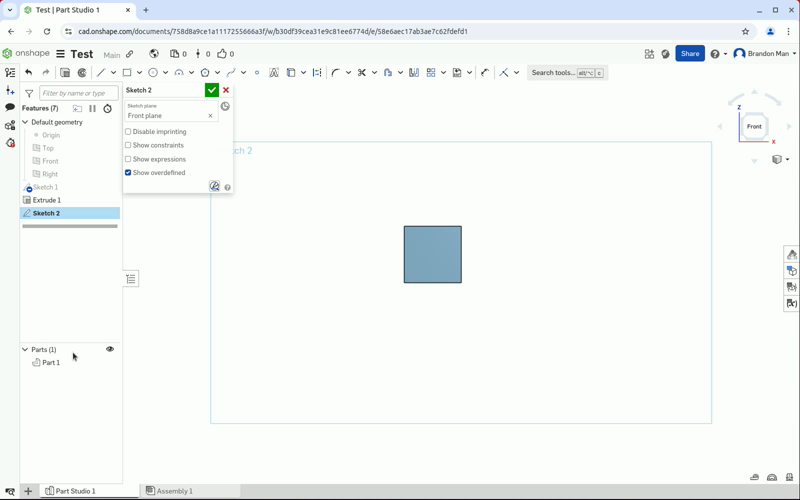
key(y)
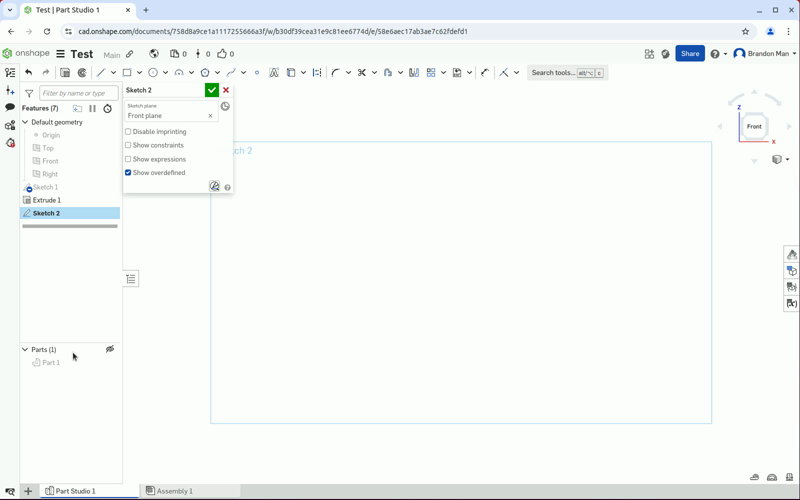
key(l)
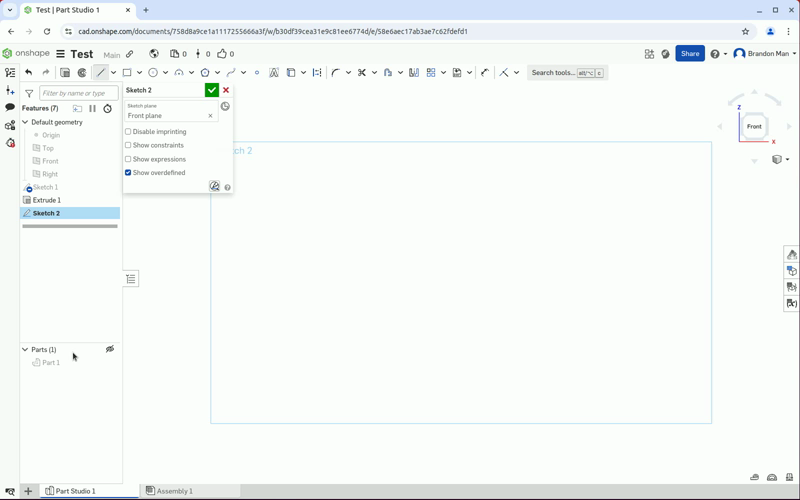
key_down(shift)
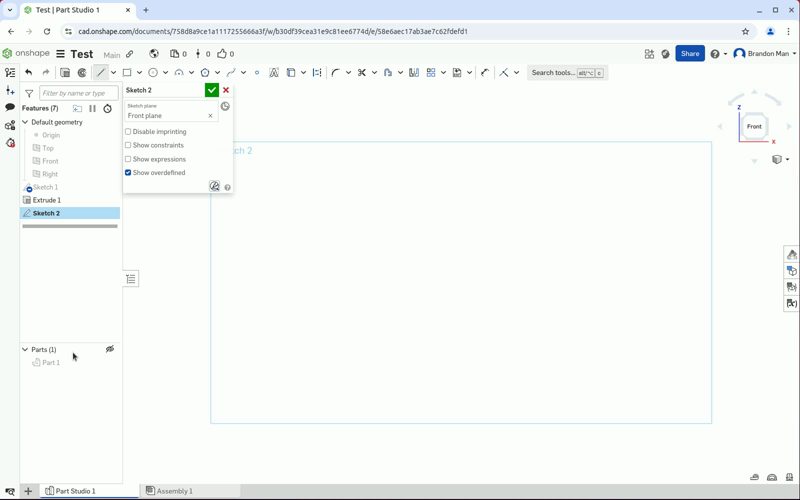
mouse_move(348, 339)
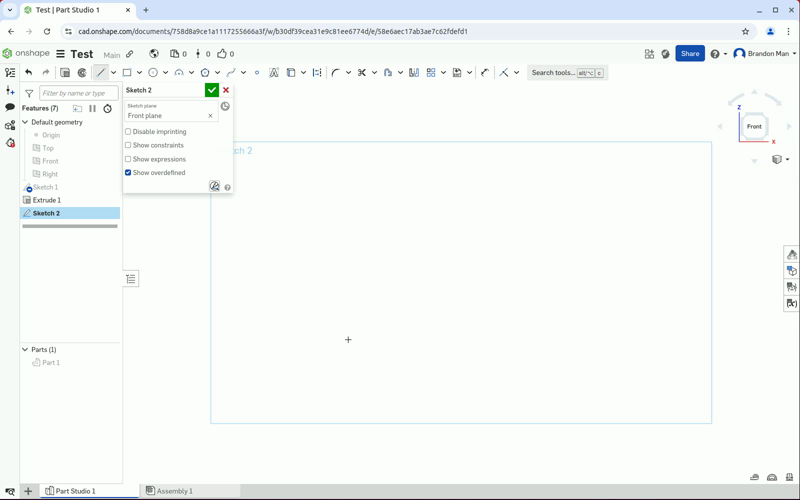
click(348, 339)
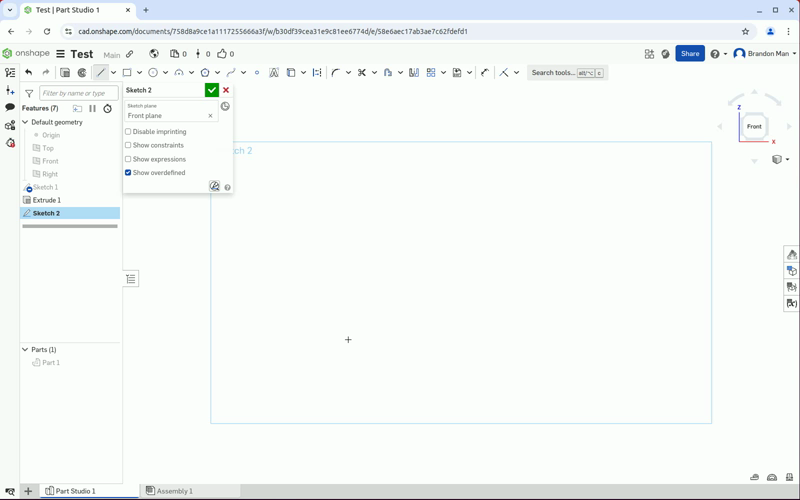
key_up(shift)
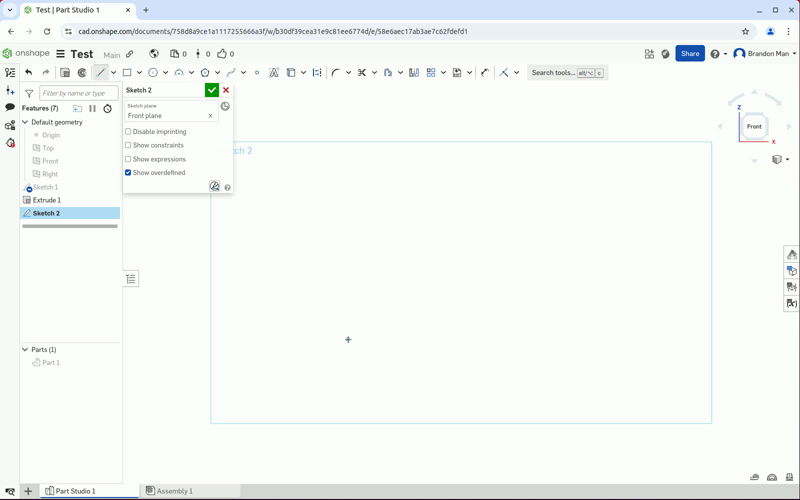
key_down(shift)
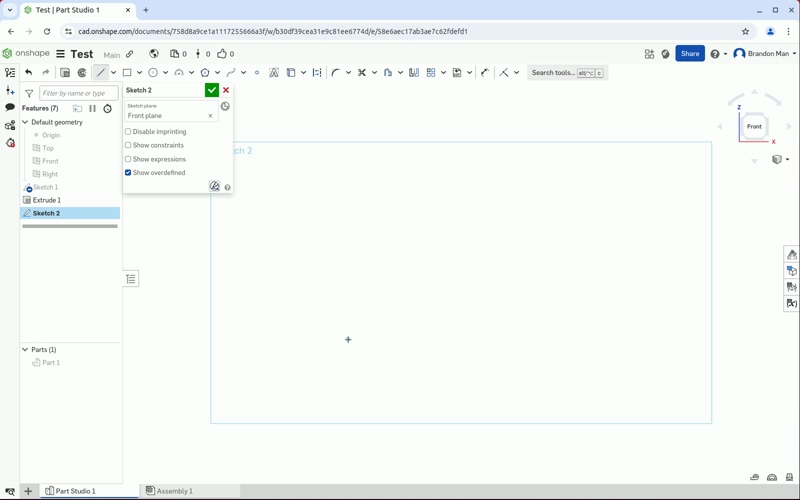
mouse_move(460, 339)
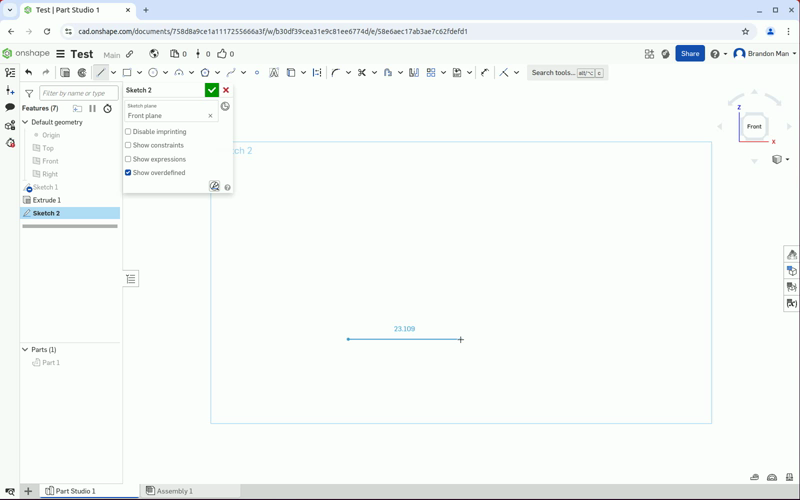
click(460, 339)
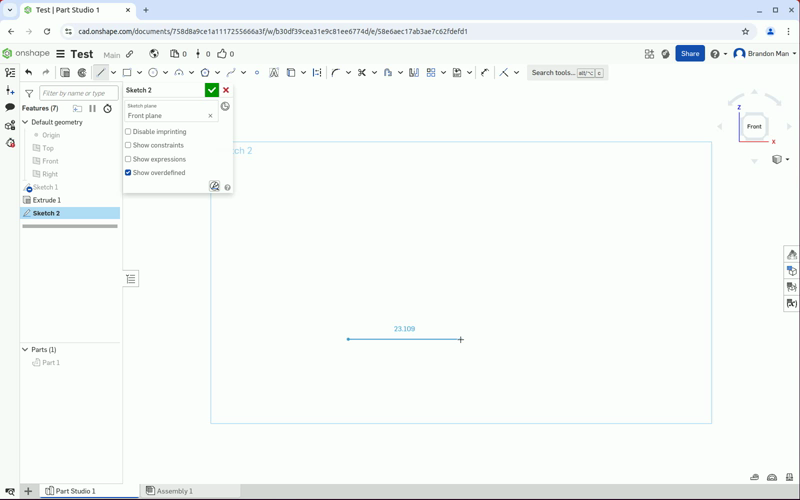
key_up(shift)
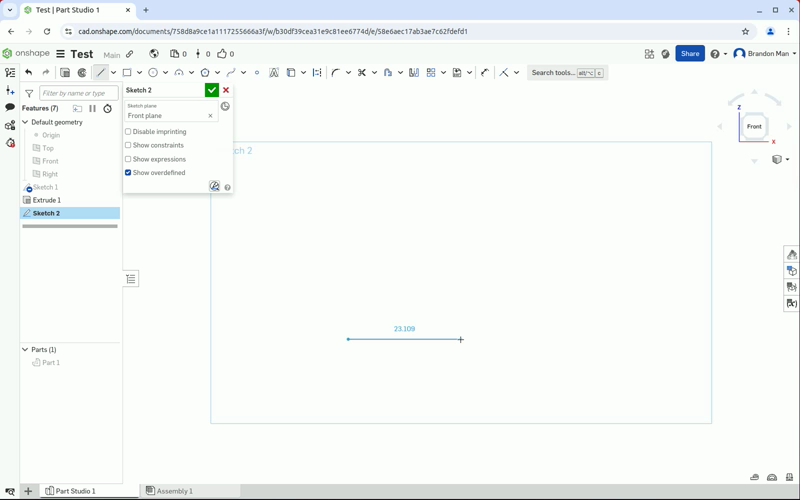
key_down(shift)
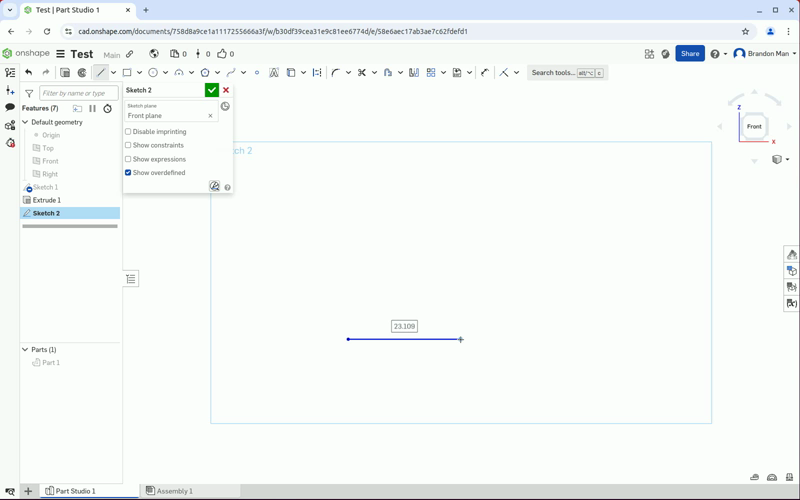
mouse_move(490, 339)
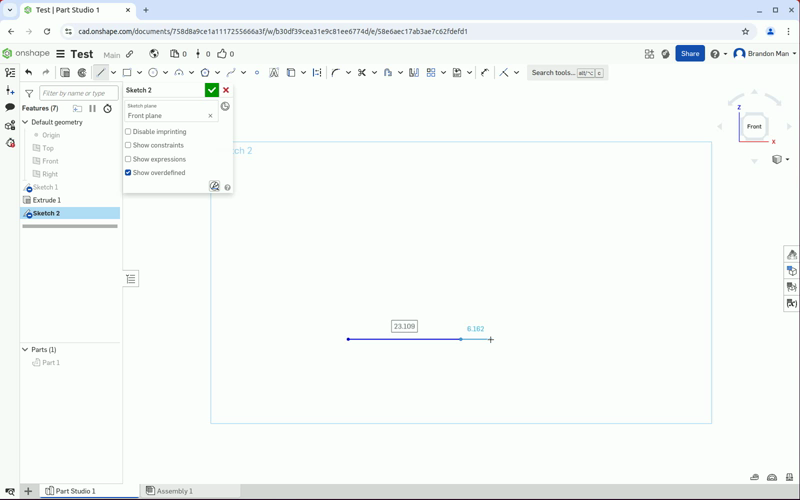
mouse_move(460, 282)
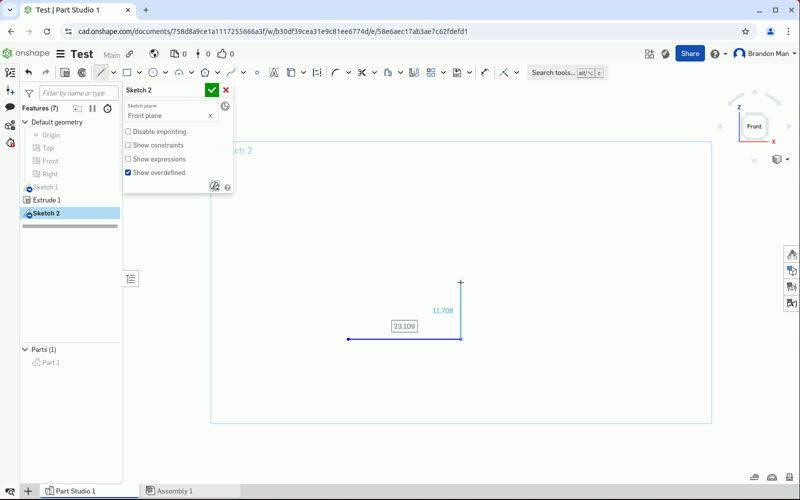
click(460, 282)
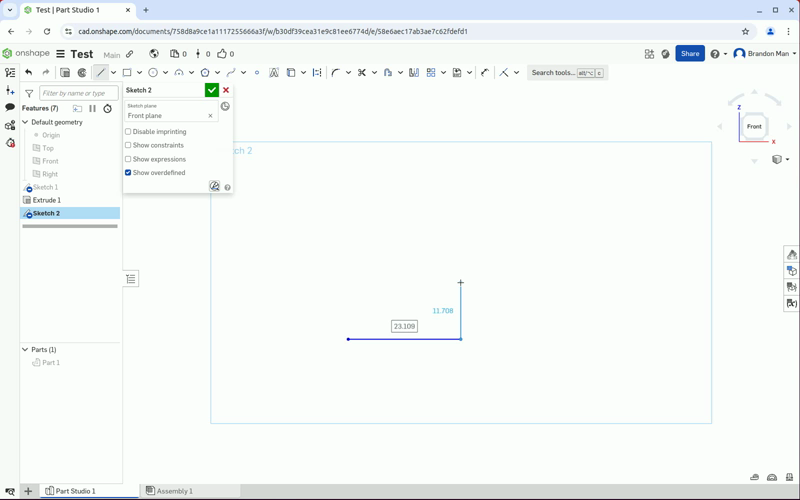
key_up(shift)
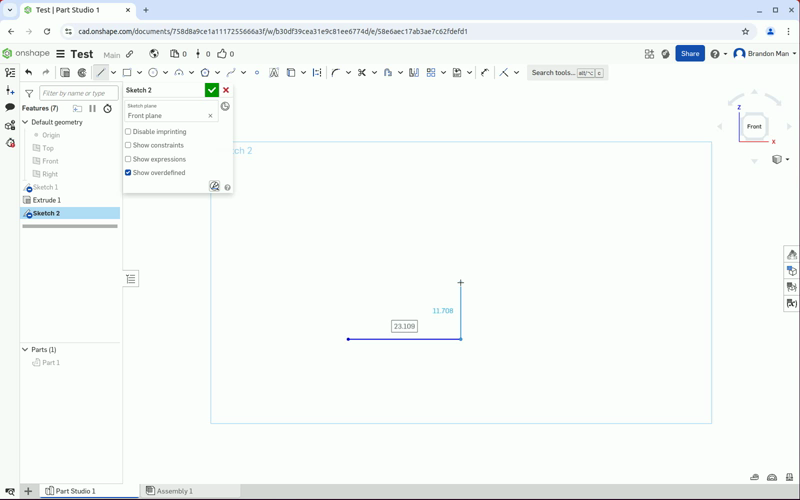
key_down(shift)
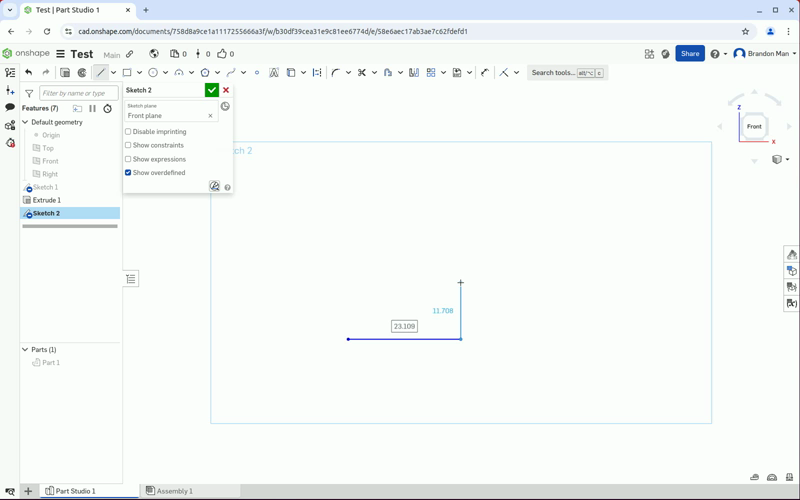
mouse_move(490, 282)
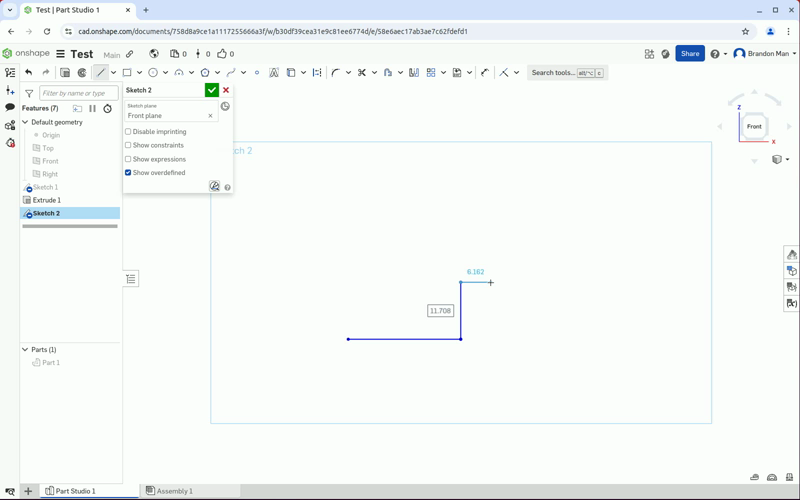
mouse_move(404, 282)
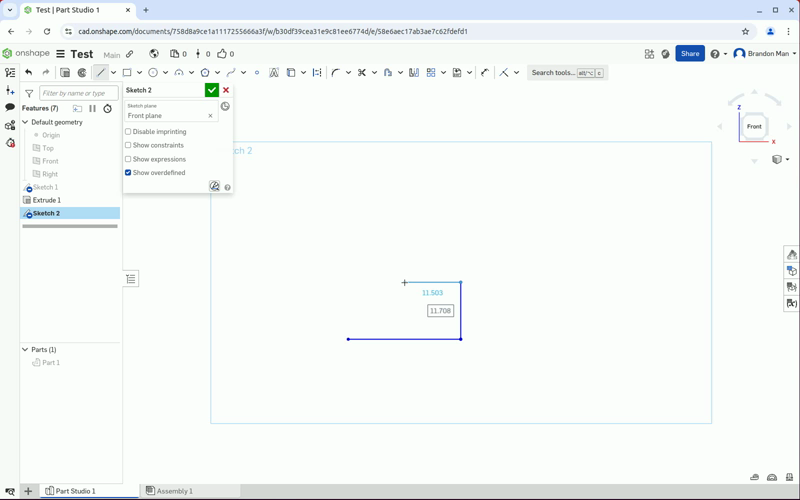
click(404, 282)
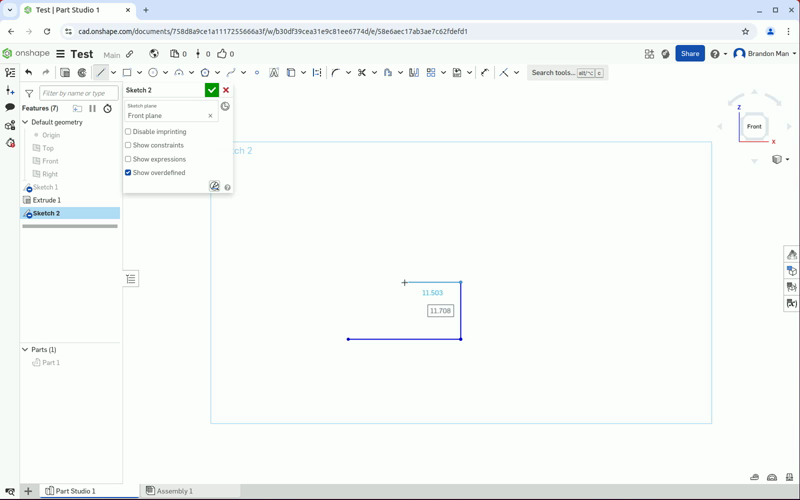
key_up(shift)
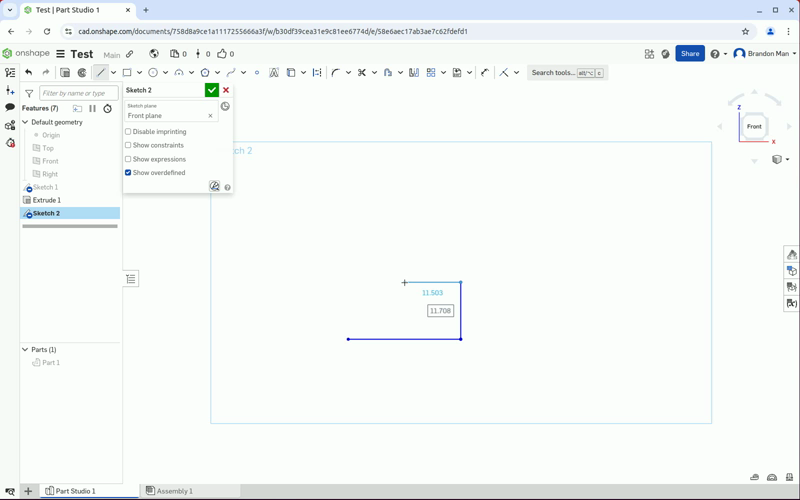
key_down(shift)
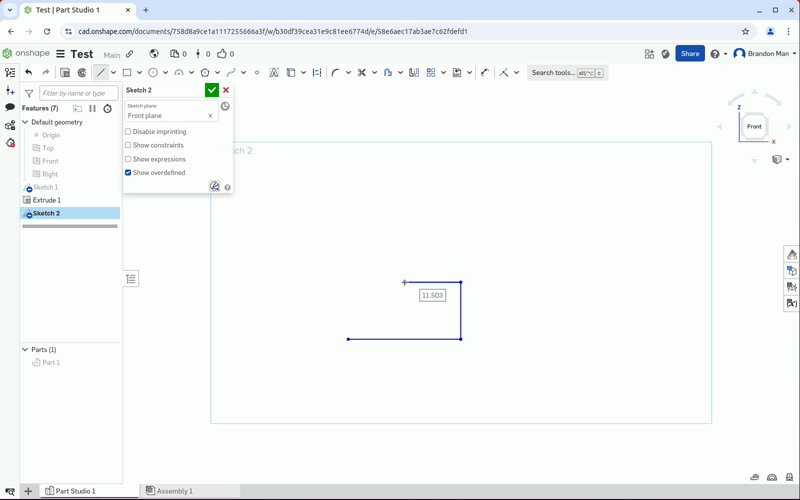
mouse_move(348, 339)
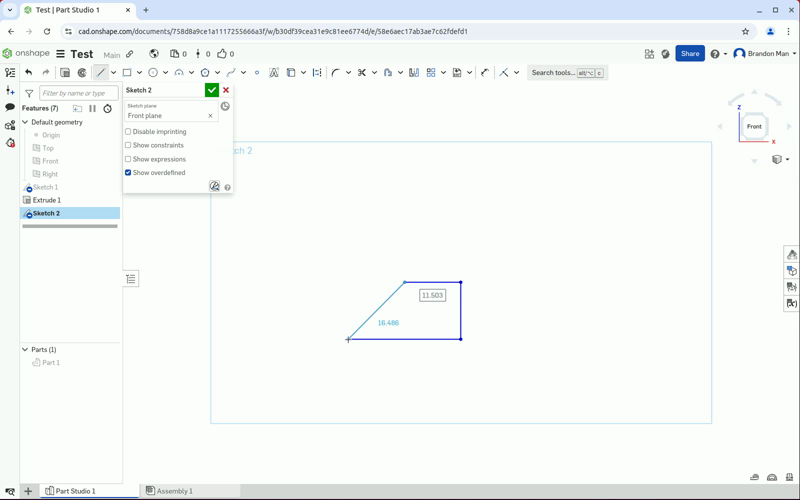
key_up(shift)
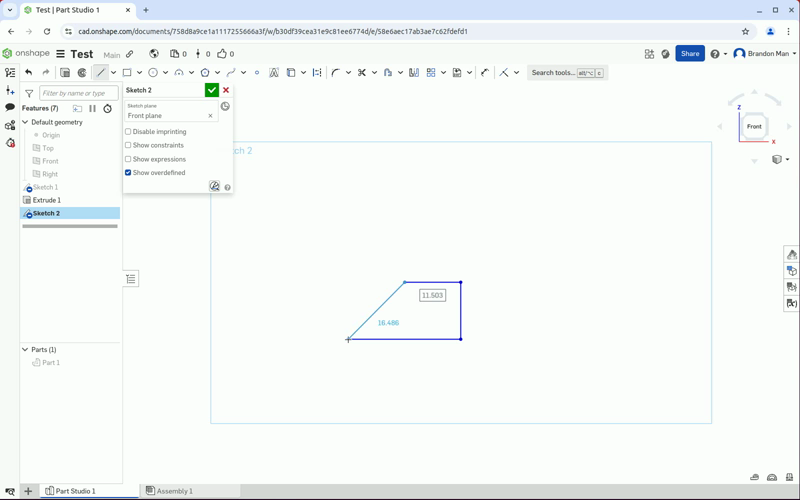
click(348, 339)
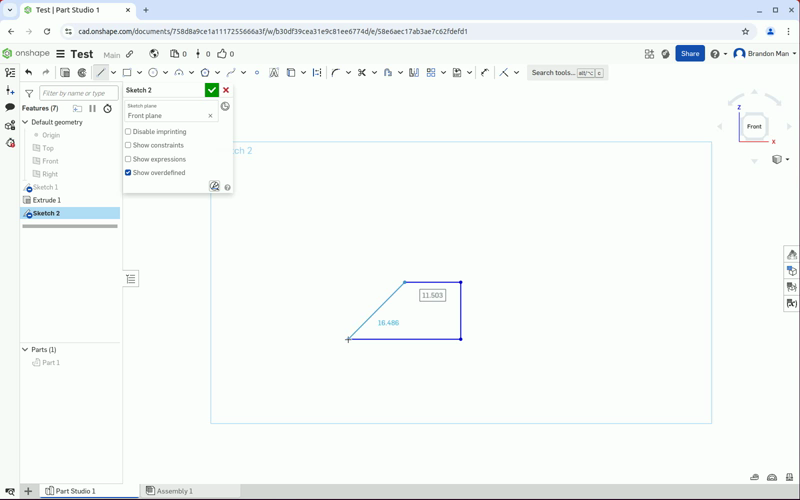
key(esc)
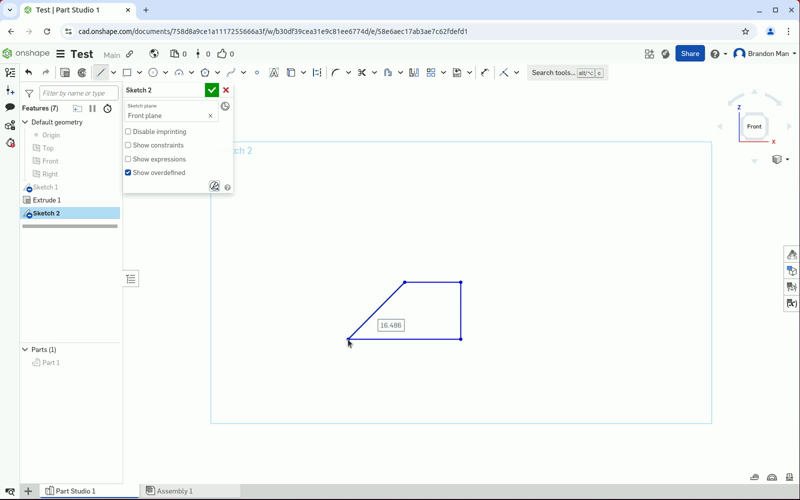
mouse_move(361, 330)
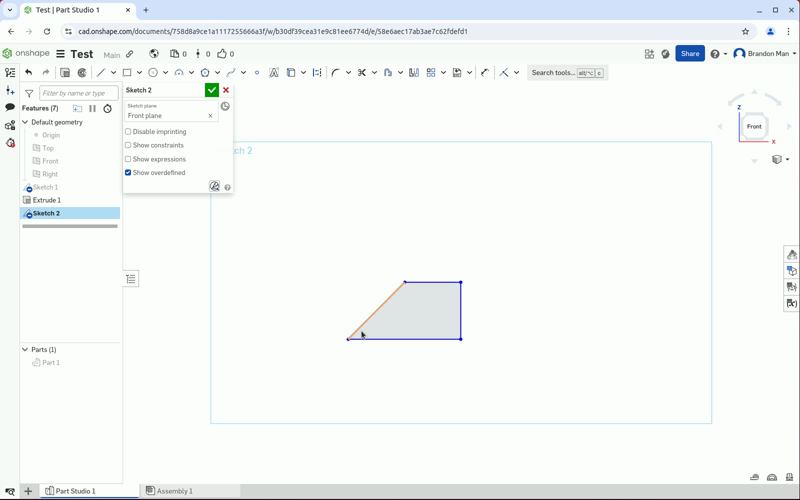
click(361, 330)
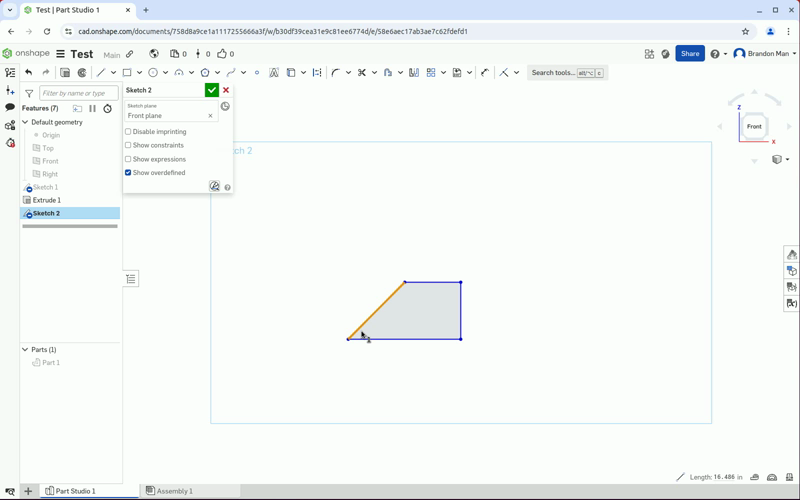
mouse_move(73, 352)
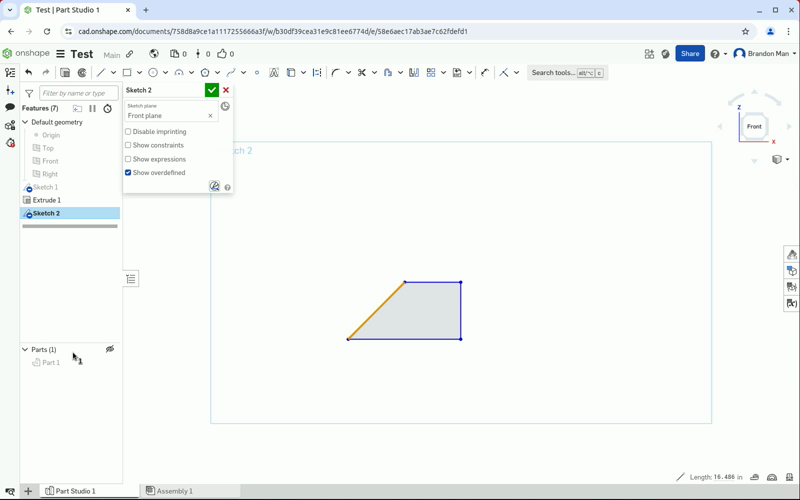
key(shift+y)
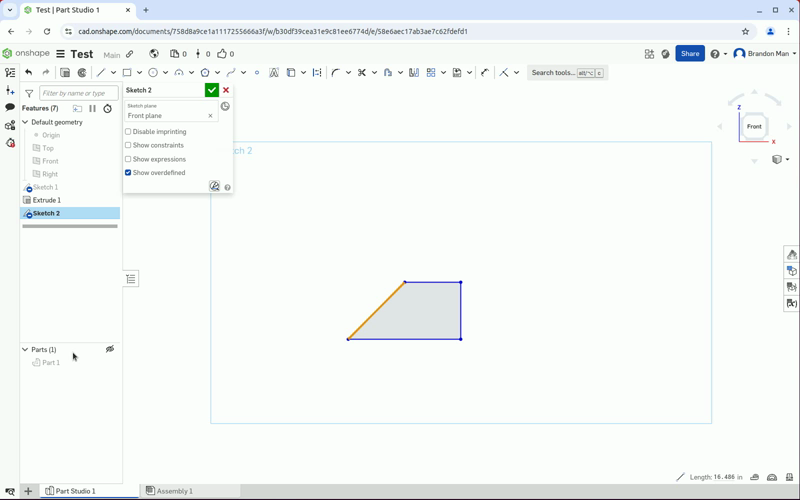
key(shift+e)
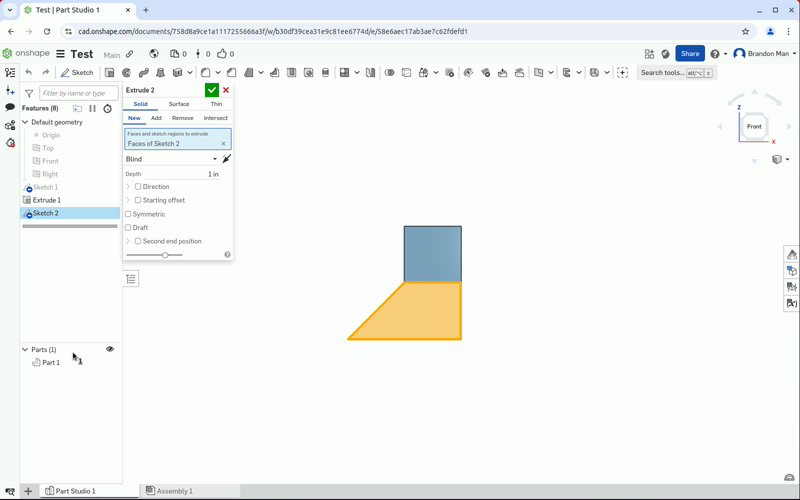
mouse_move(143, 106)
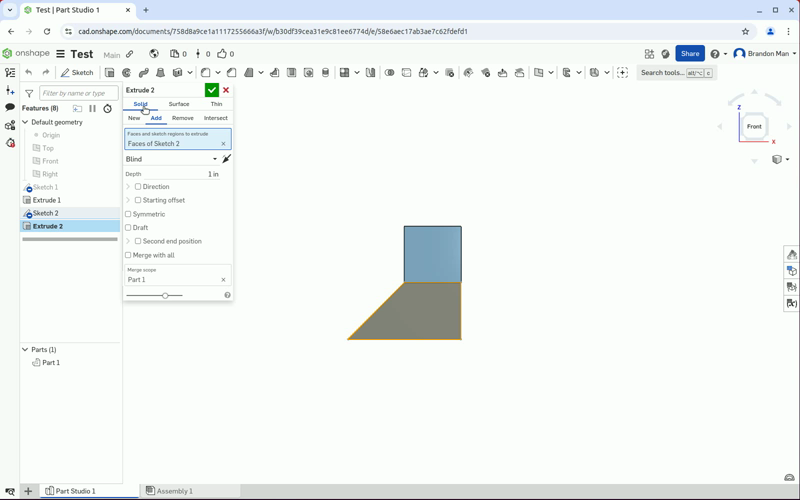
click(143, 106)
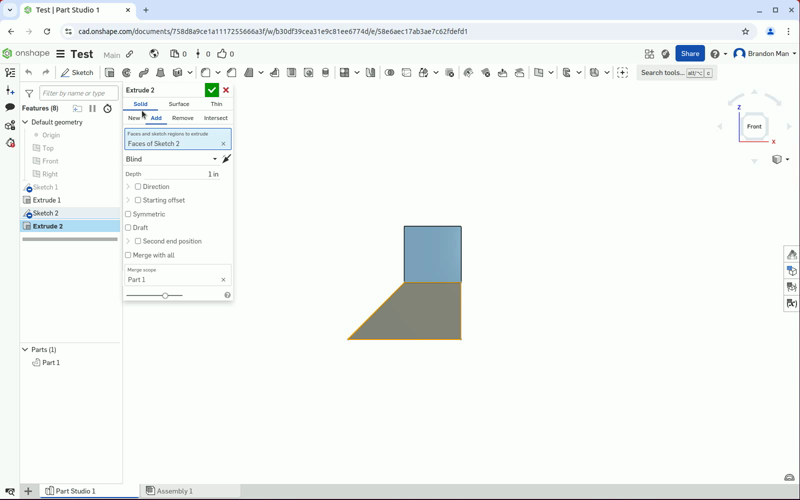
mouse_move(137, 120)
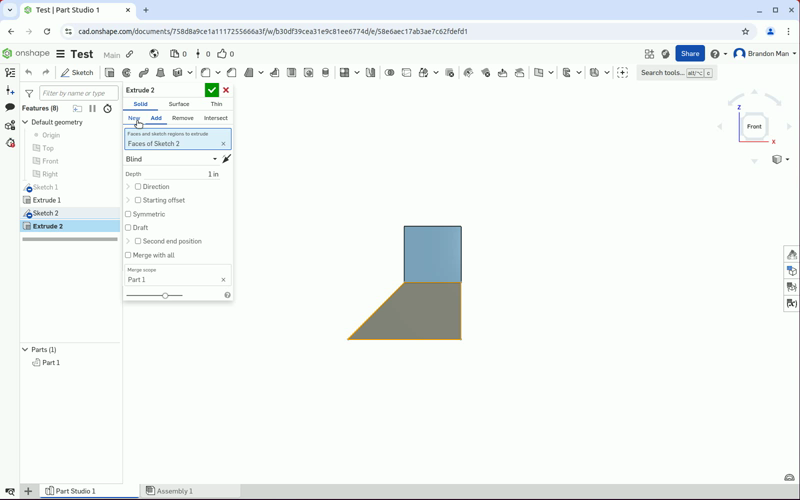
click(137, 120)
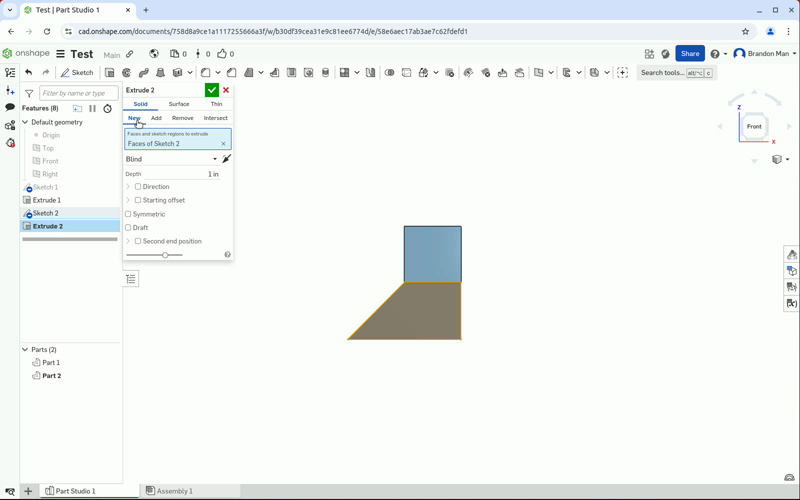
key(tab, 4)
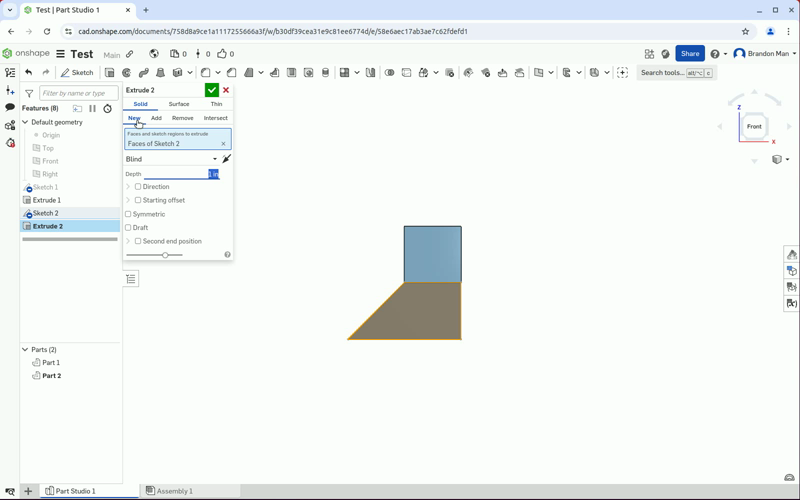
text(11.554)
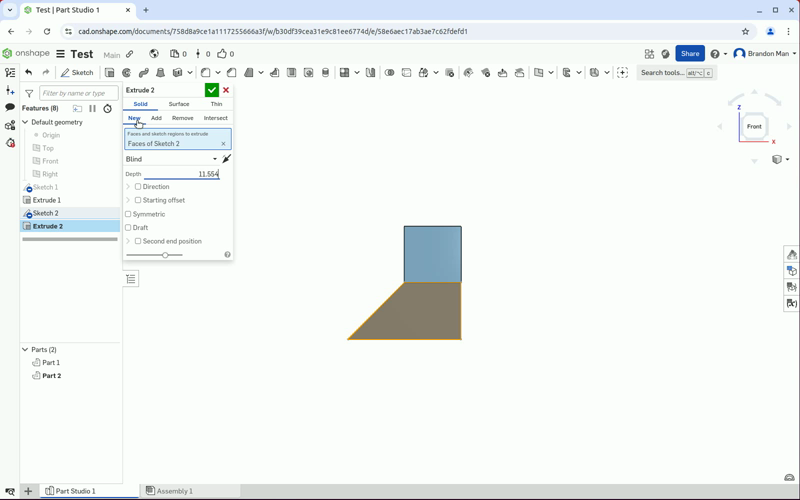
key(enter)
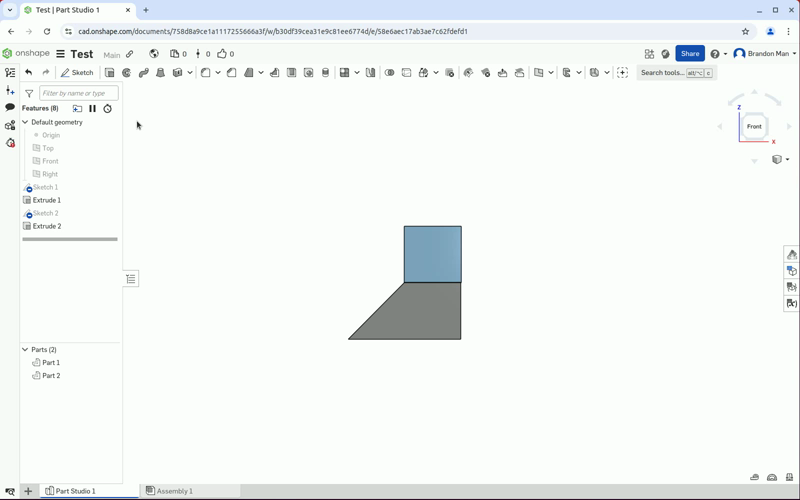
key(shift+h)
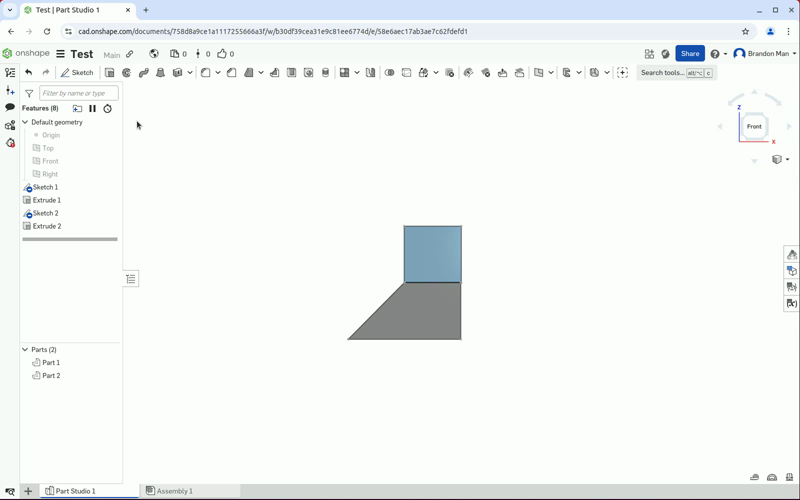
key(shift+h)
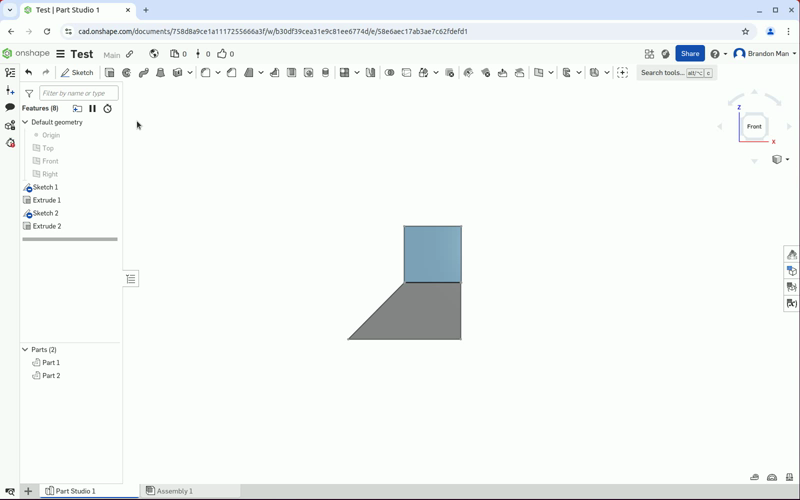
key(shift+7)
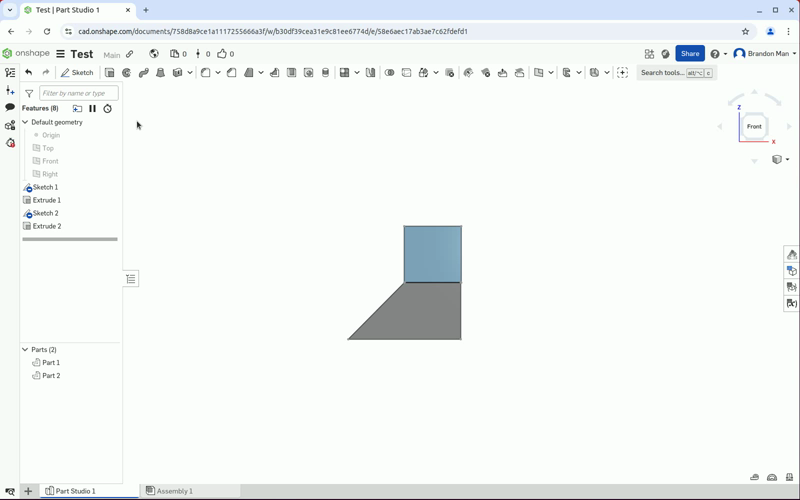
key(left, 2)
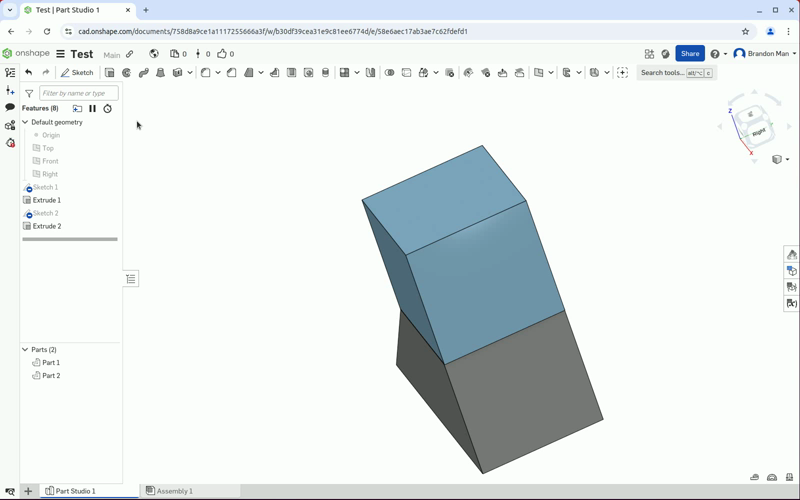
key(down, 2)
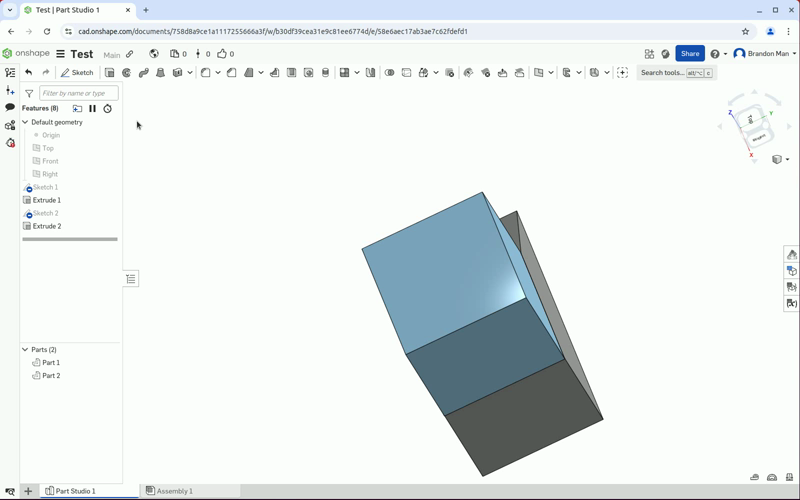
key(up, 2)
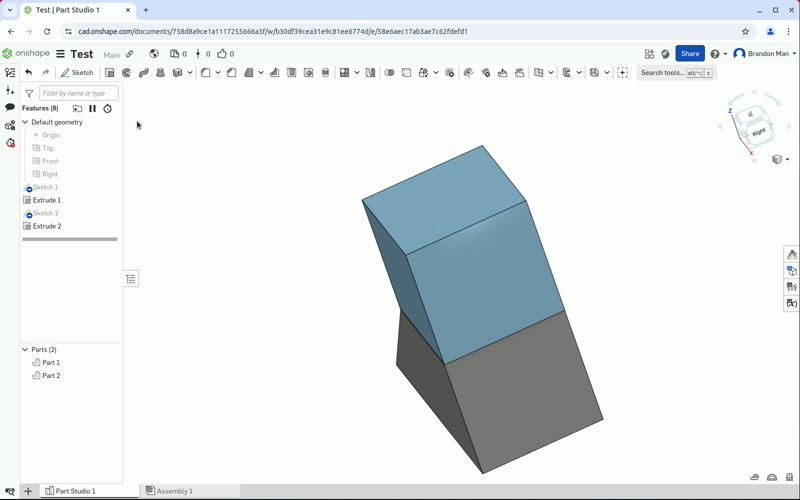
key(right, 2)
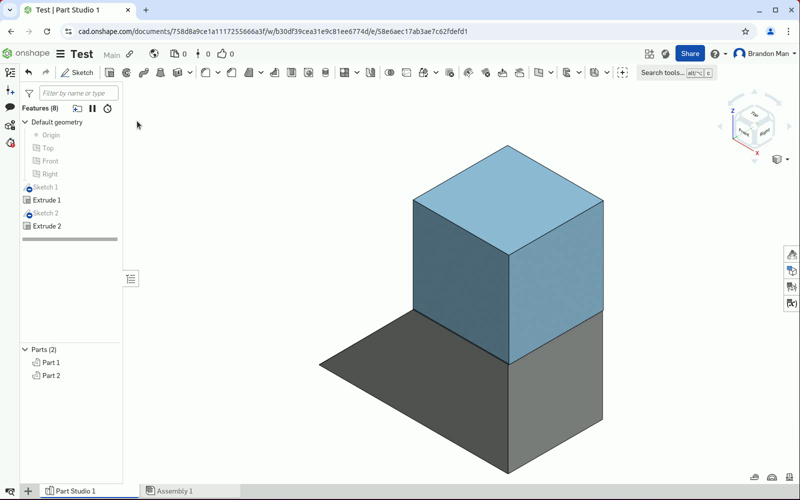
mouse_move(73, 189)
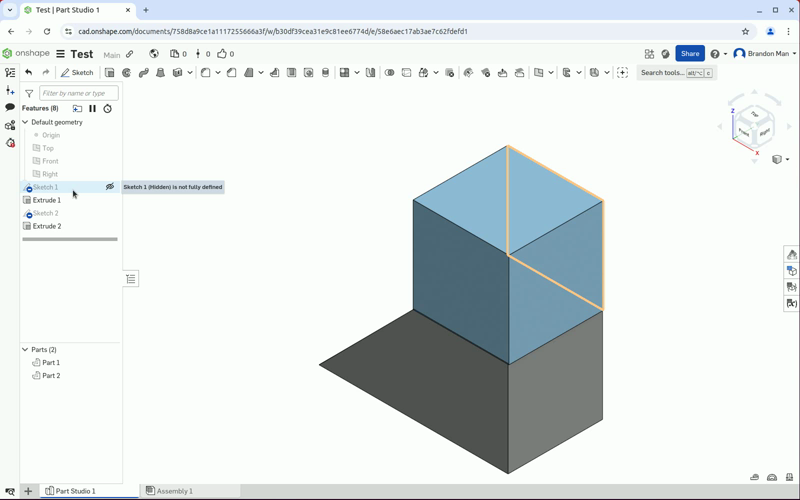
click(73, 189)